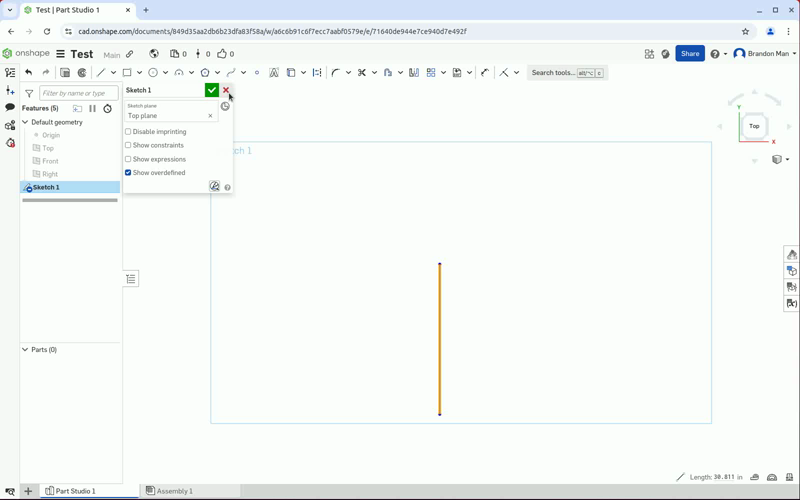
key(shift+h)
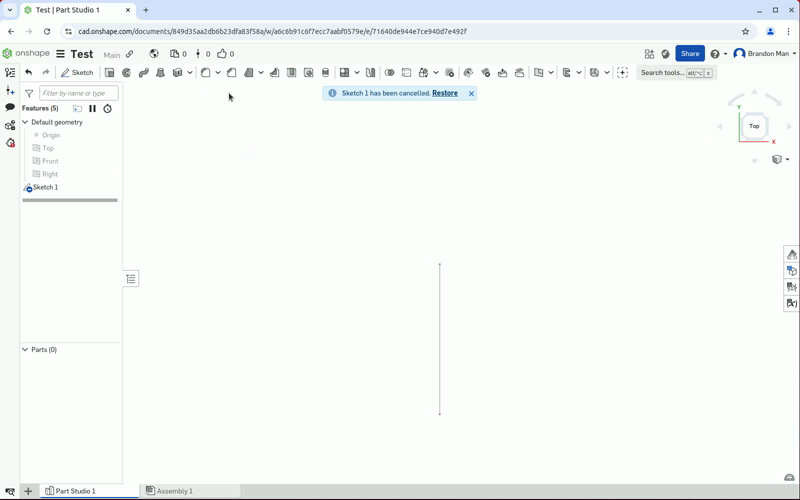
key(shift+s)
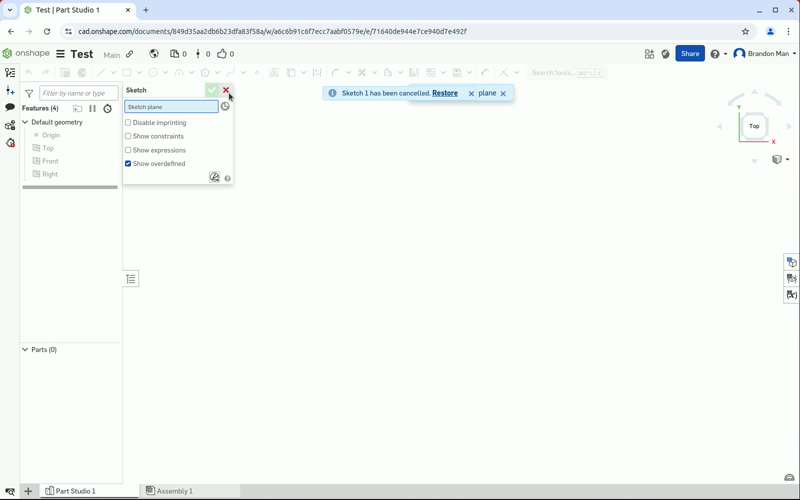
mouse_move(73, 150)
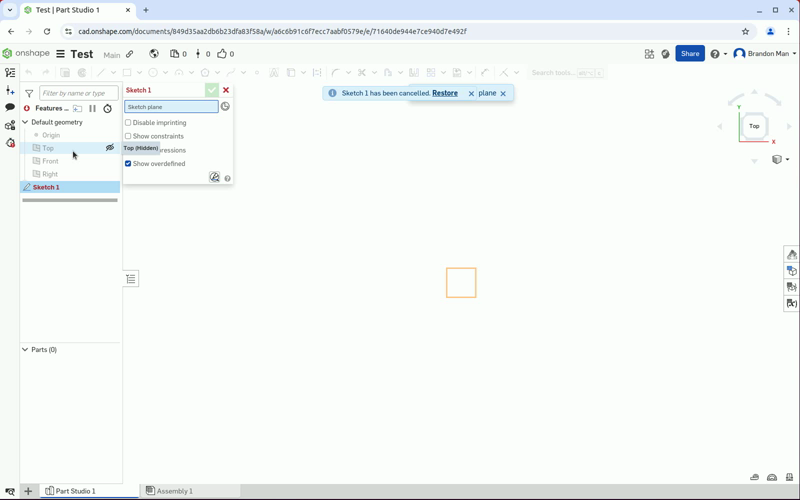
click(73, 150)
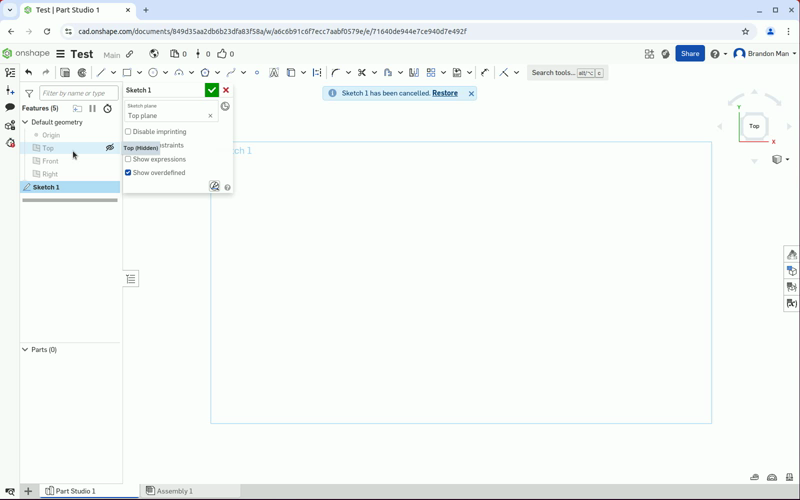
mouse_move(73, 352)
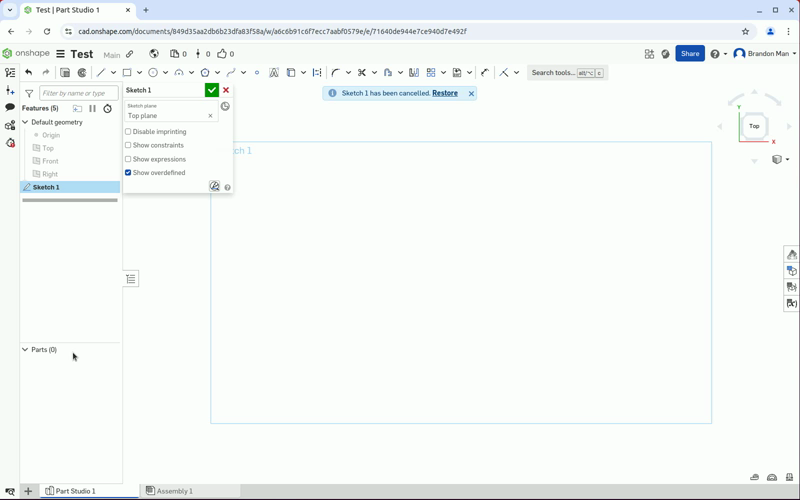
key(y)
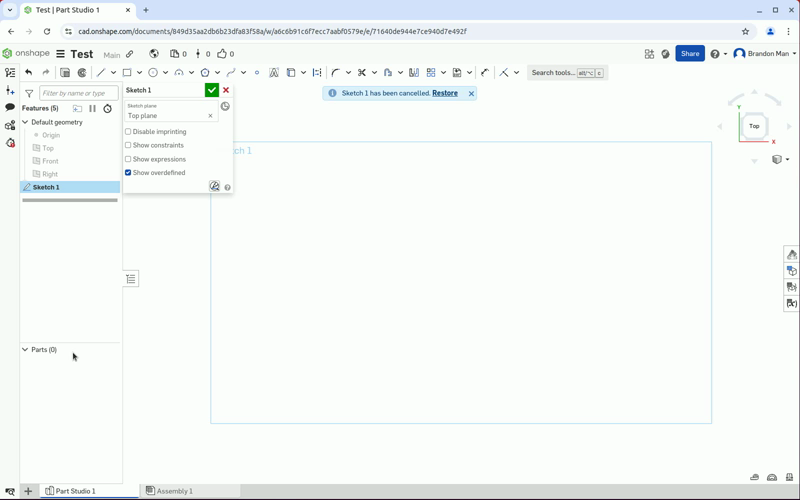
key(l)
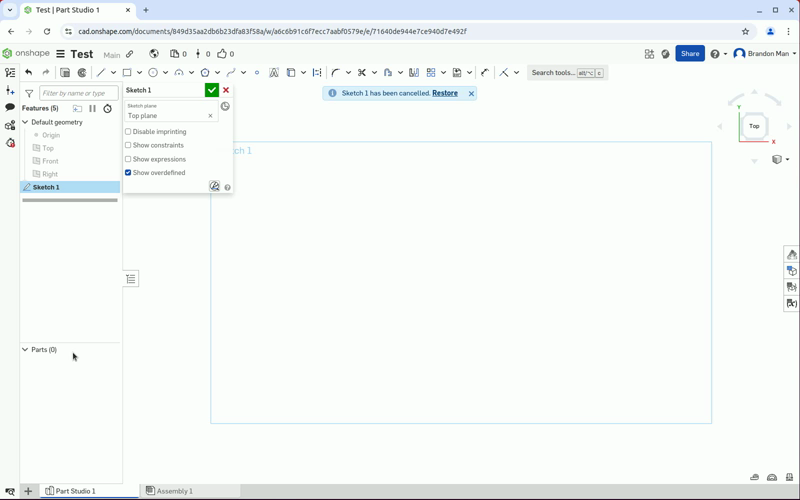
key_down(shift)
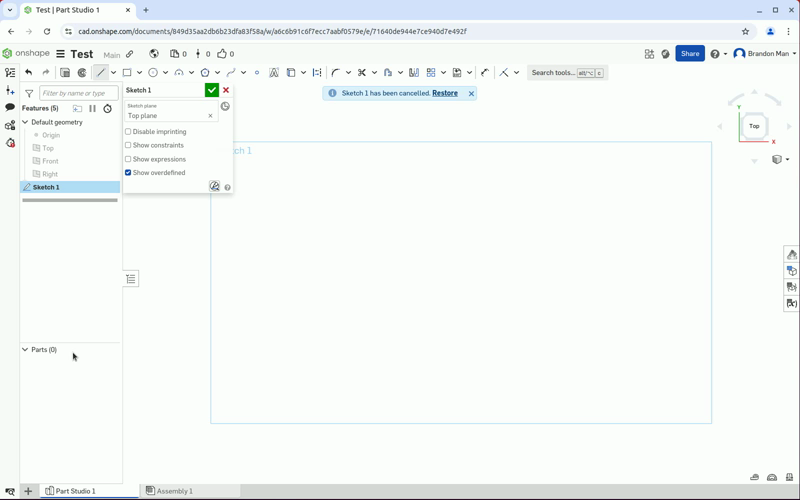
mouse_move(348, 361)
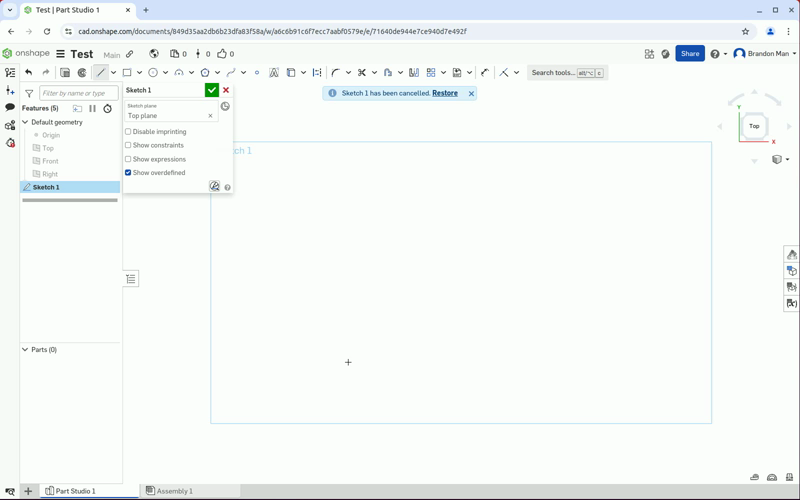
click(348, 361)
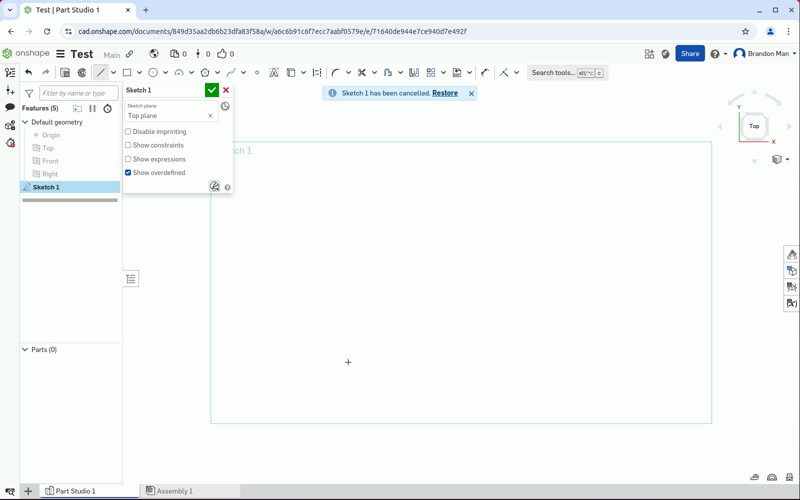
key_up(shift)
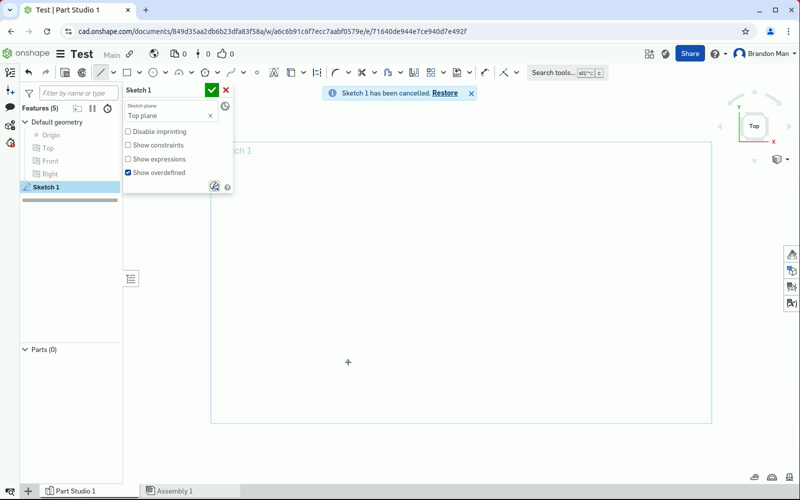
key_down(shift)
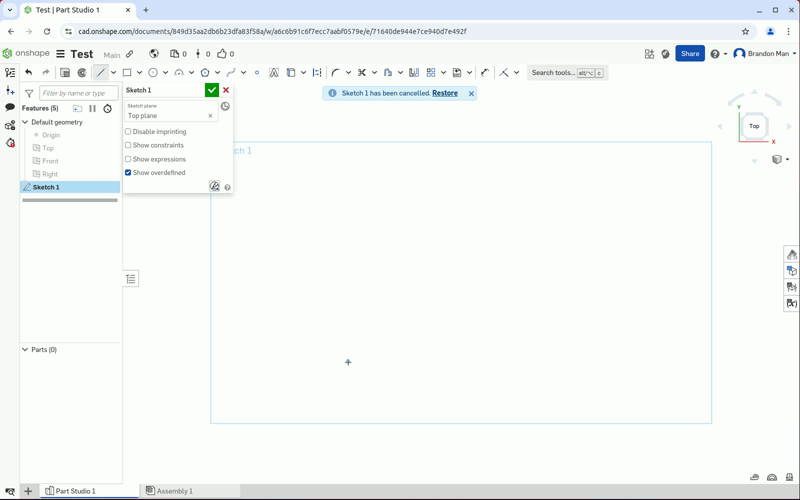
mouse_move(572, 361)
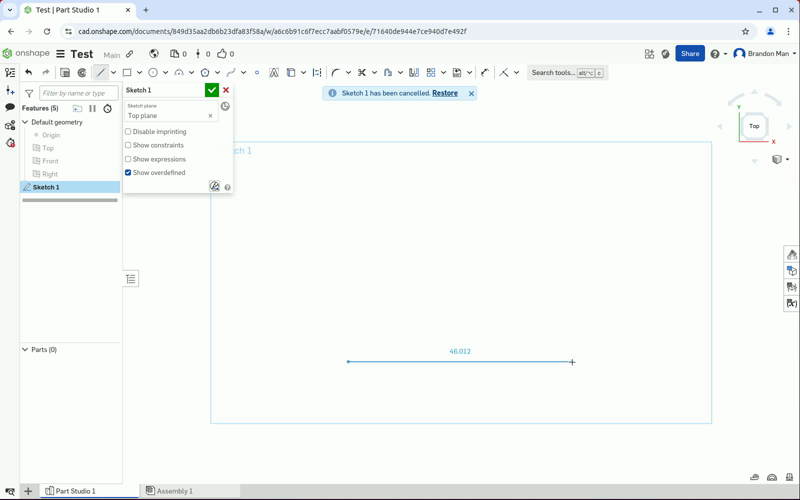
click(572, 361)
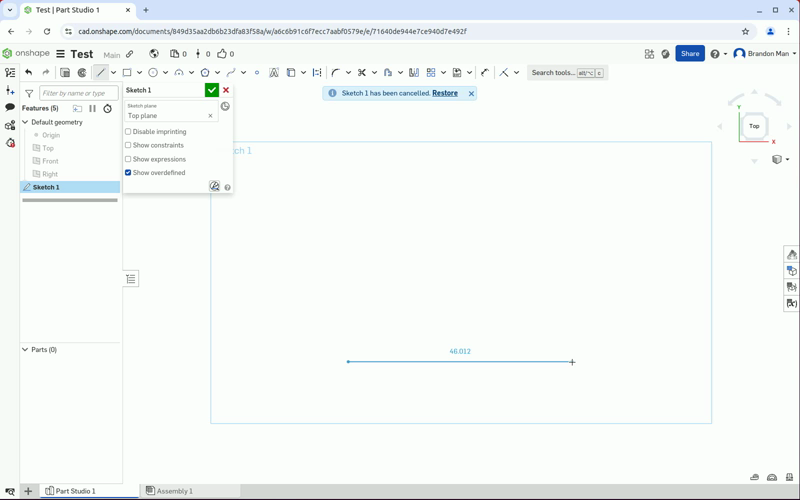
key_up(shift)
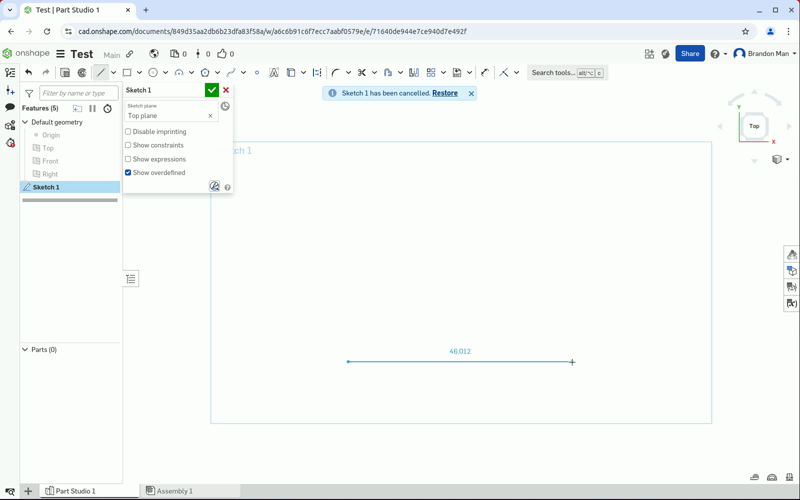
key_down(shift)
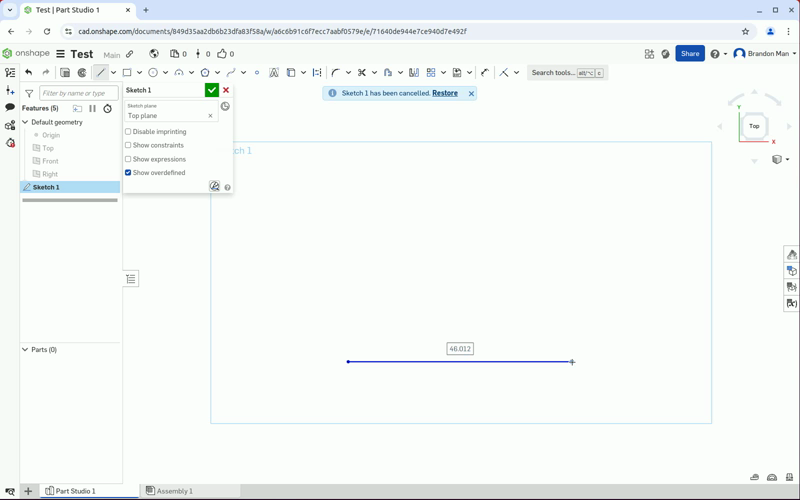
mouse_move(572, 205)
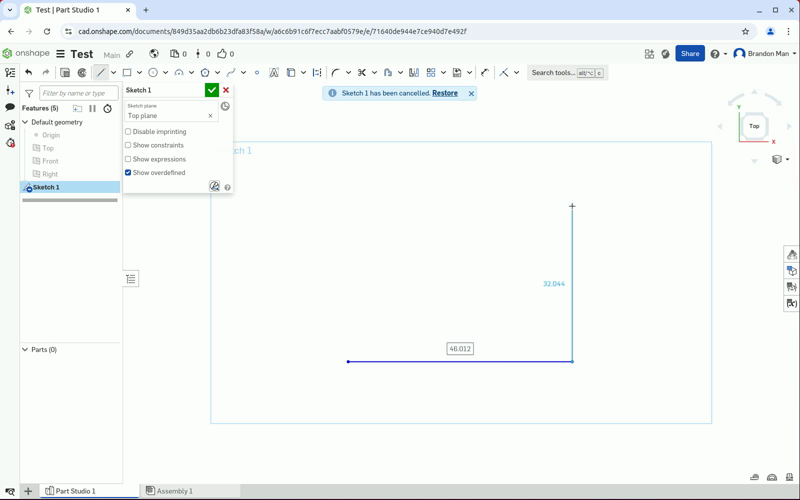
click(572, 205)
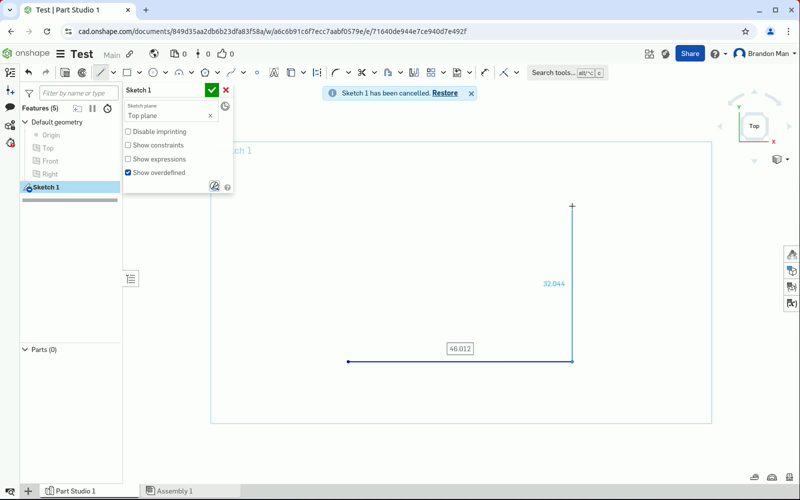
key_up(shift)
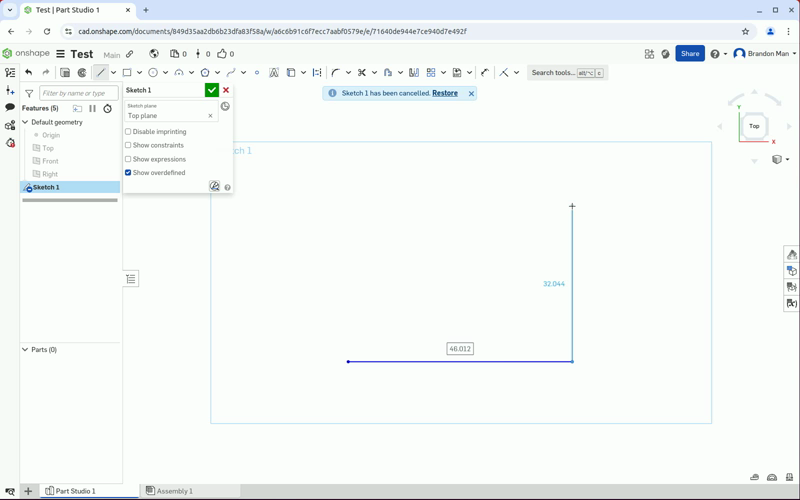
key_down(shift)
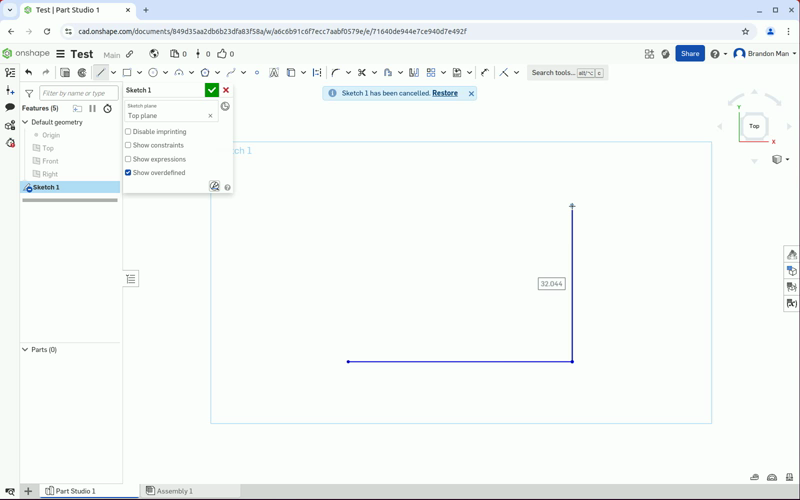
mouse_move(348, 205)
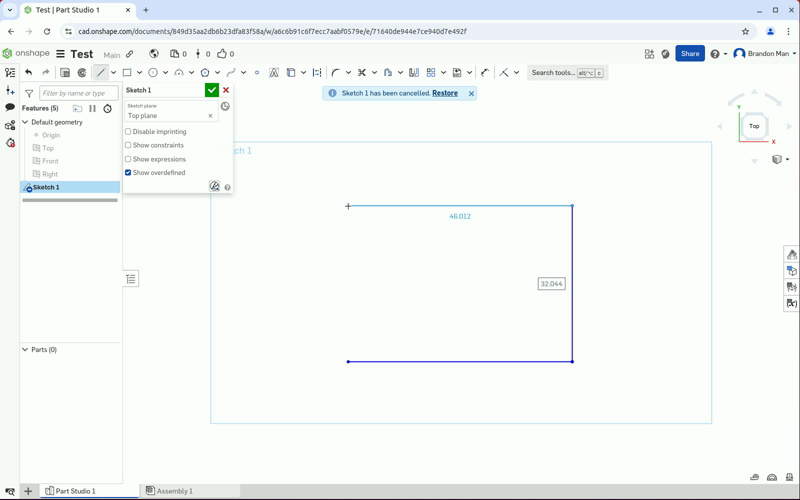
click(348, 205)
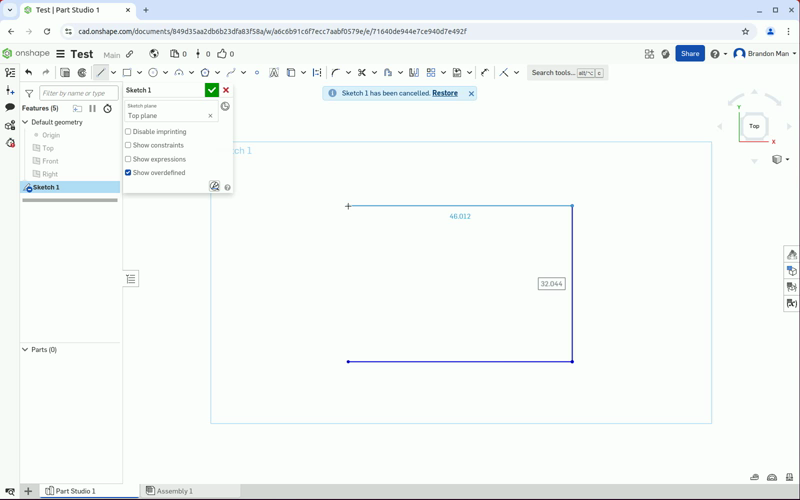
key_up(shift)
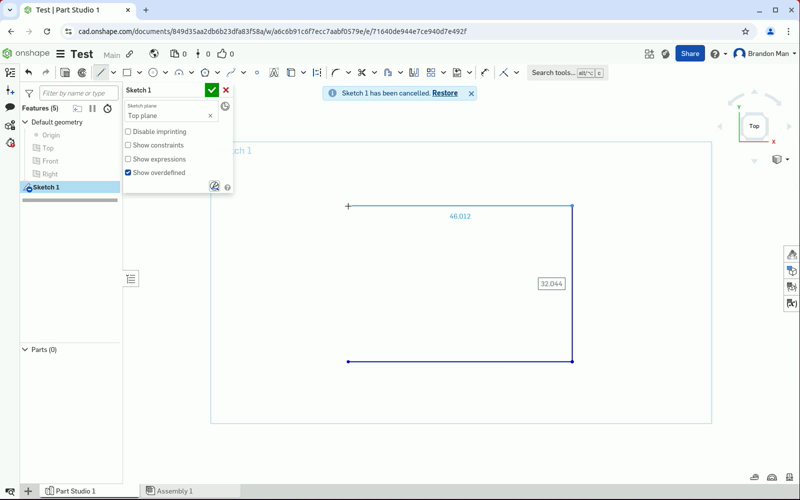
key_down(shift)
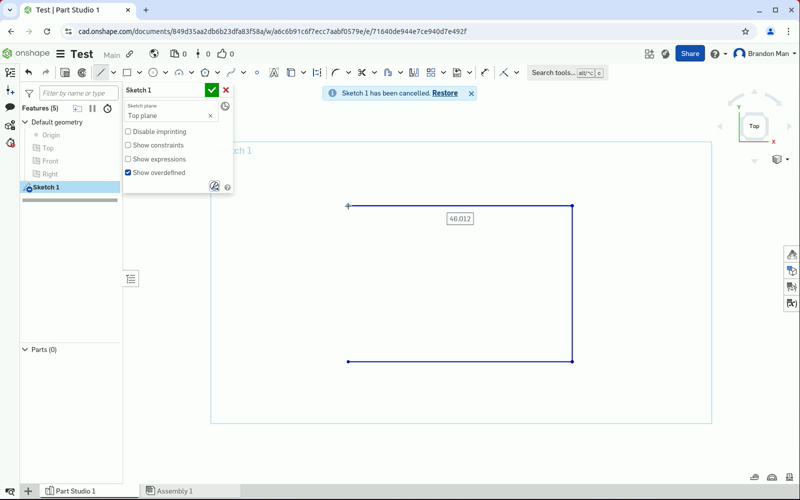
mouse_move(348, 361)
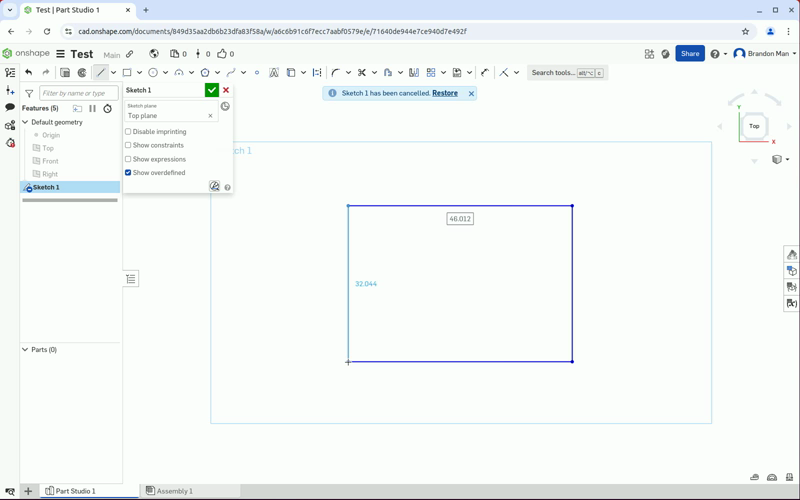
key_up(shift)
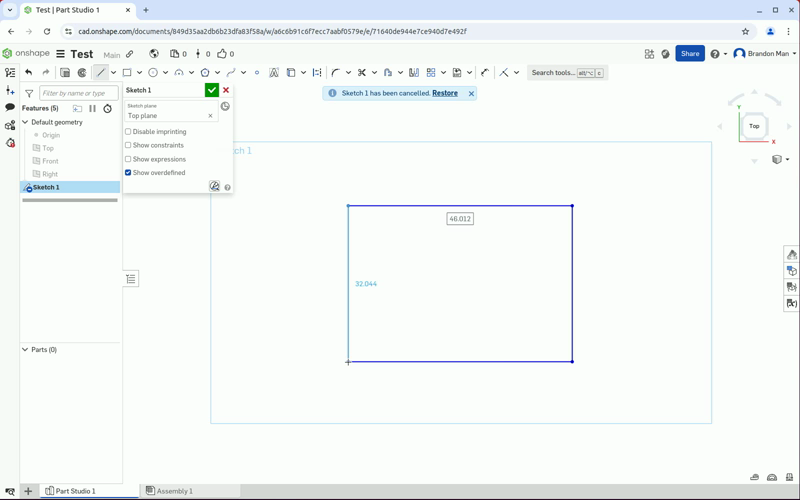
click(348, 361)
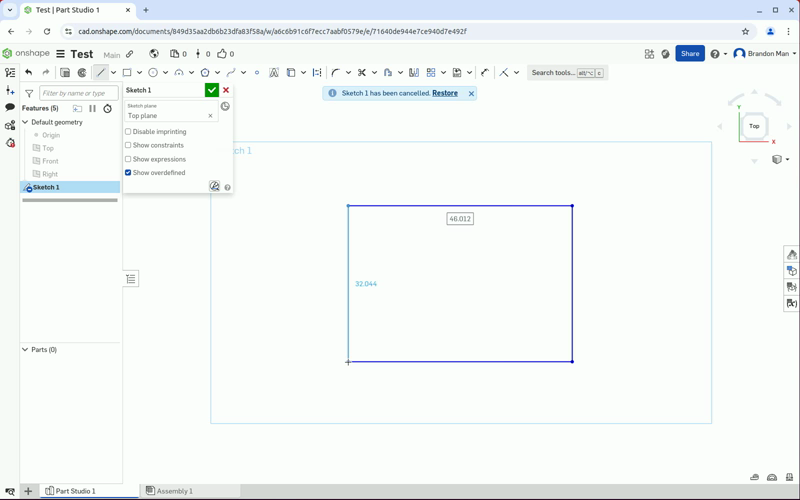
key(esc)
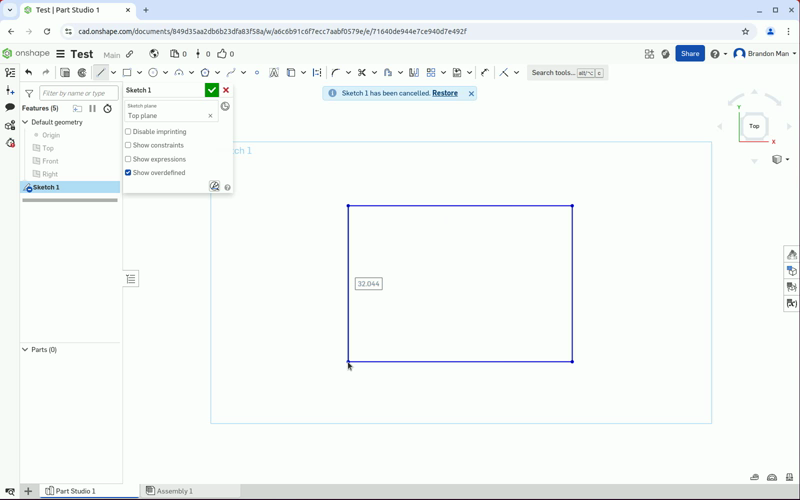
mouse_move(461, 331)
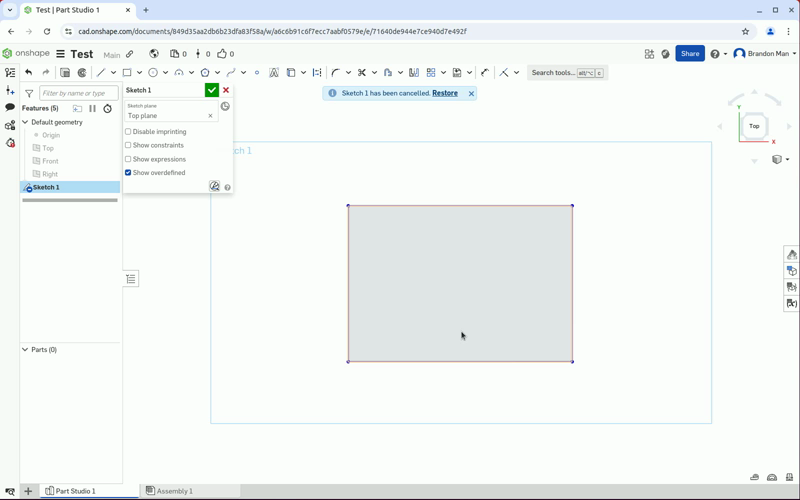
click(461, 331)
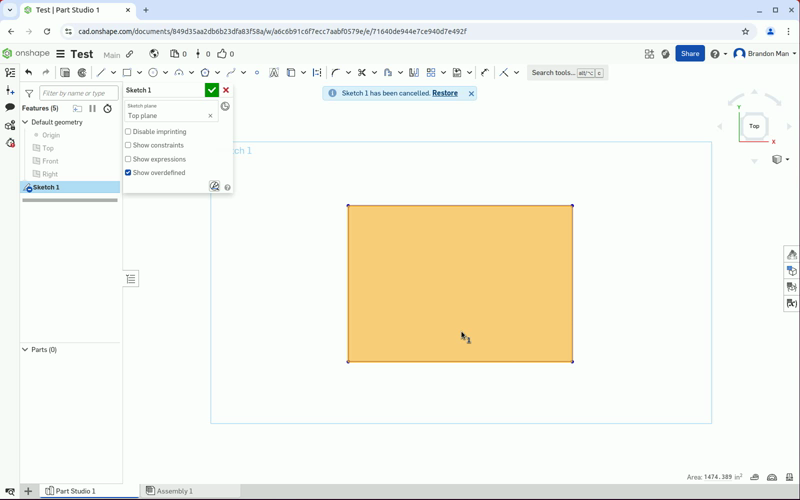
mouse_move(73, 352)
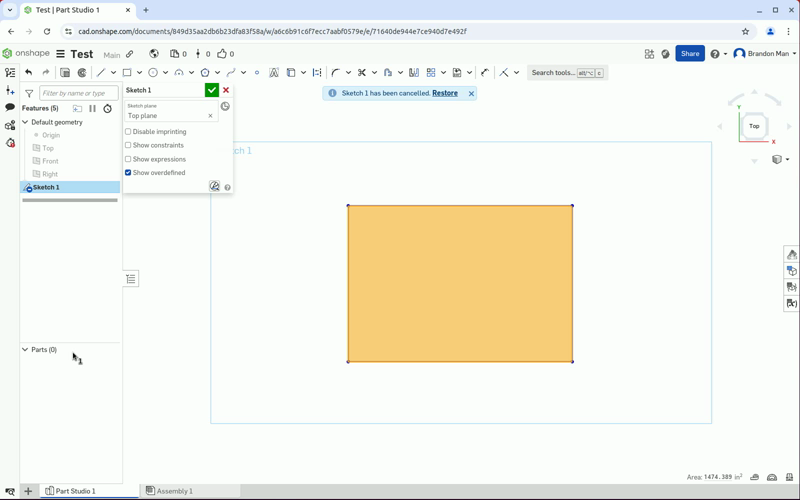
key(shift+y)
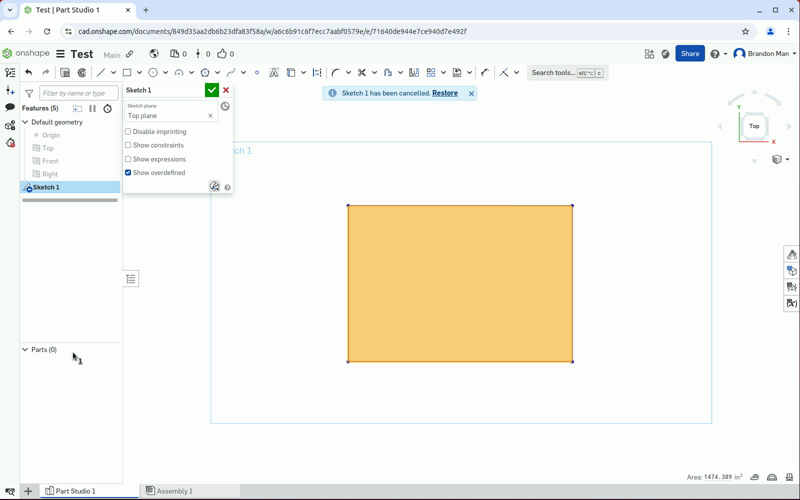
key(shift+e)
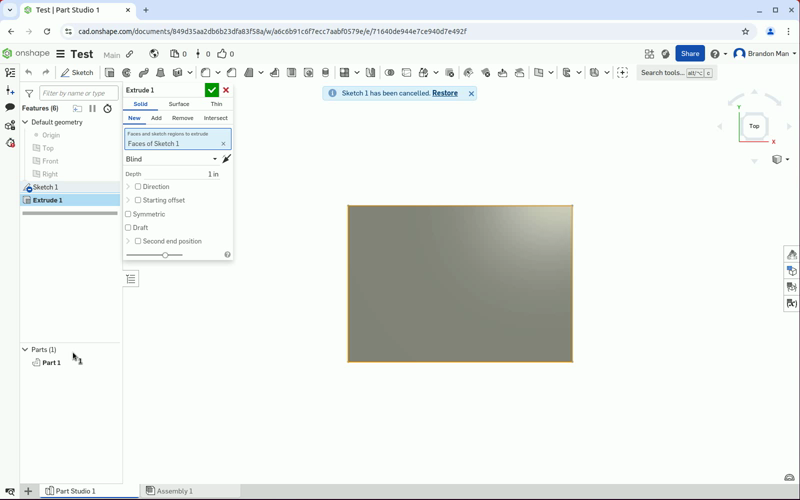
mouse_move(143, 106)
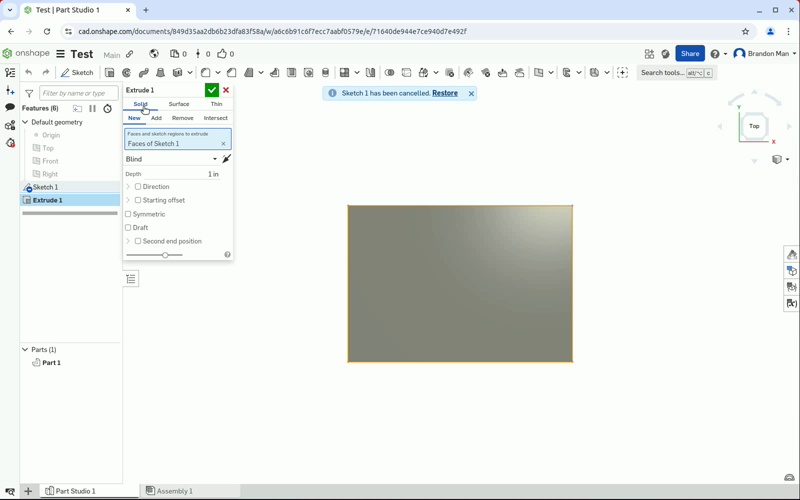
click(143, 106)
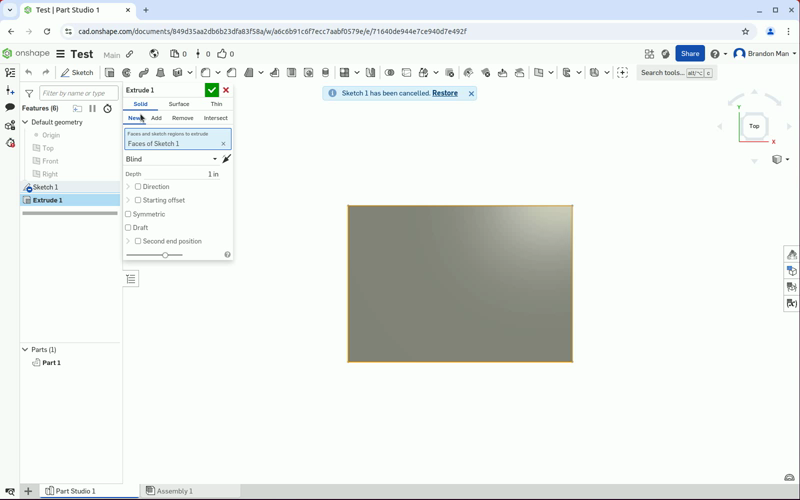
mouse_move(137, 120)
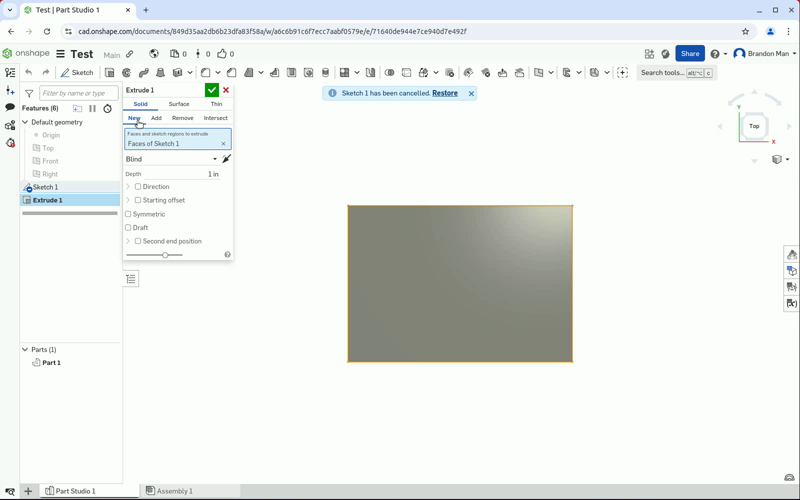
click(137, 120)
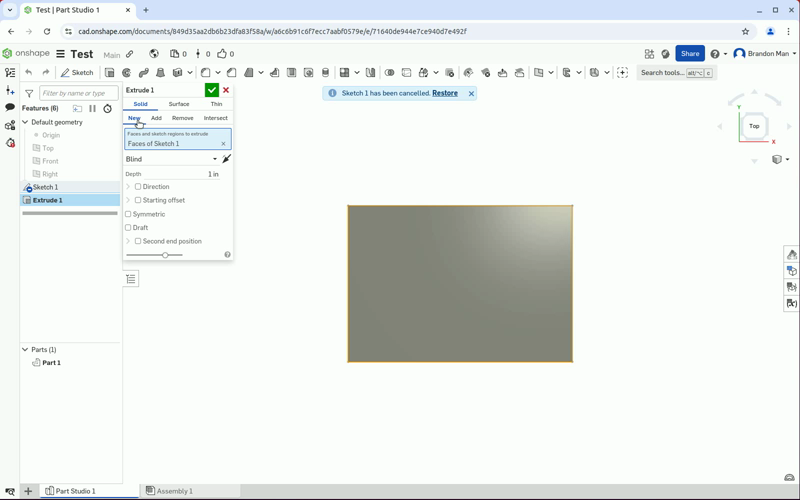
key(tab, 4)
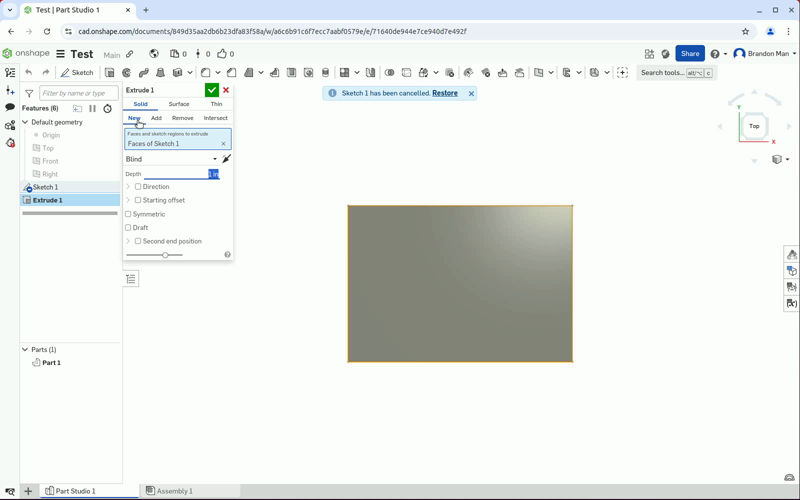
text(1.204)
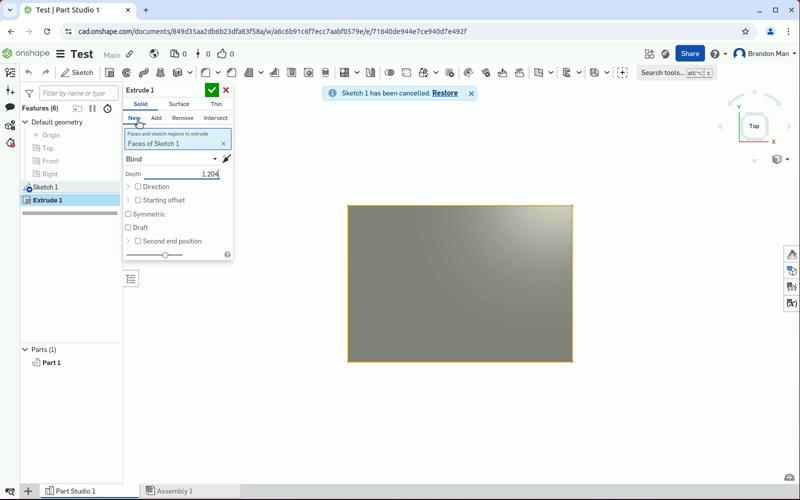
key(enter)
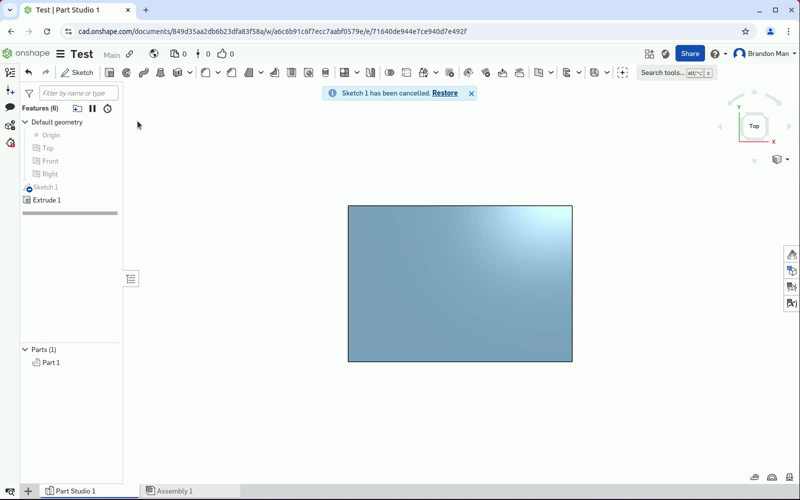
key(shift+h)
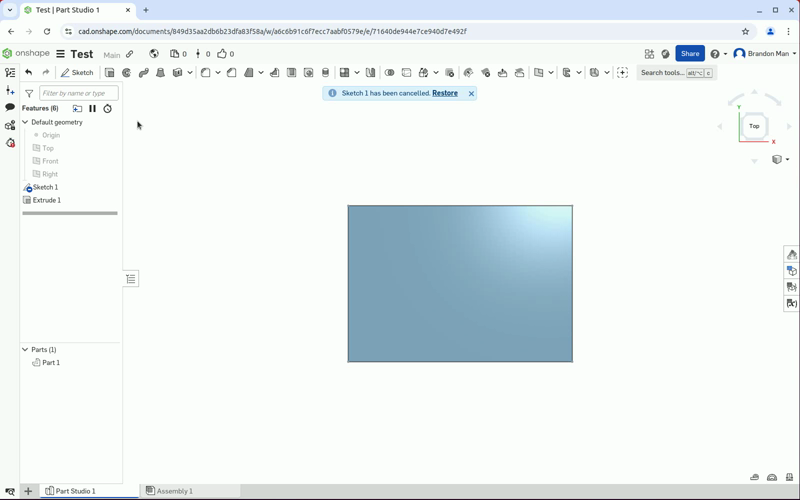
key(shift+h)
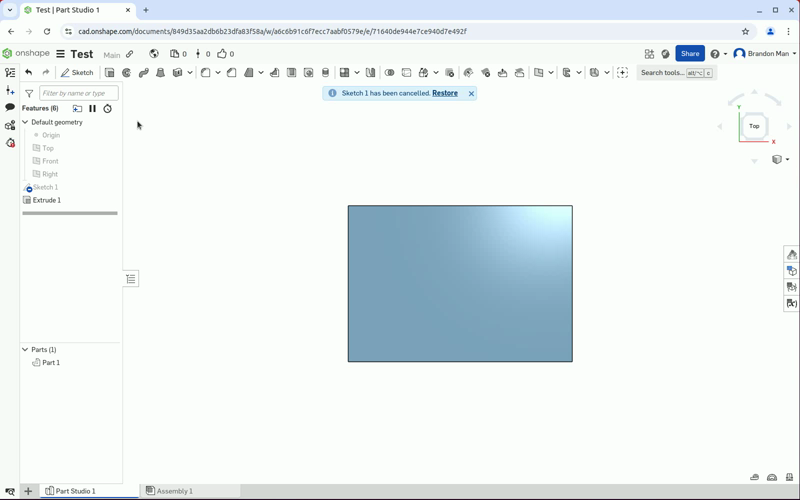
mouse_move(73, 189)
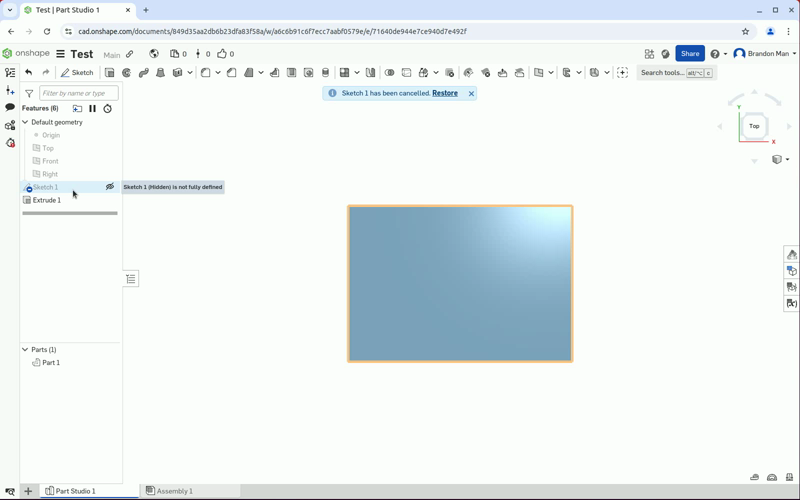
click(73, 189)
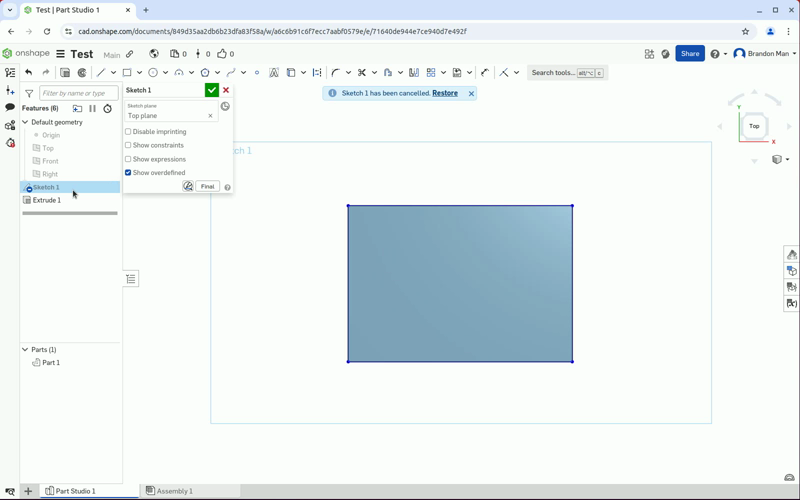
mouse_move(229, 92)
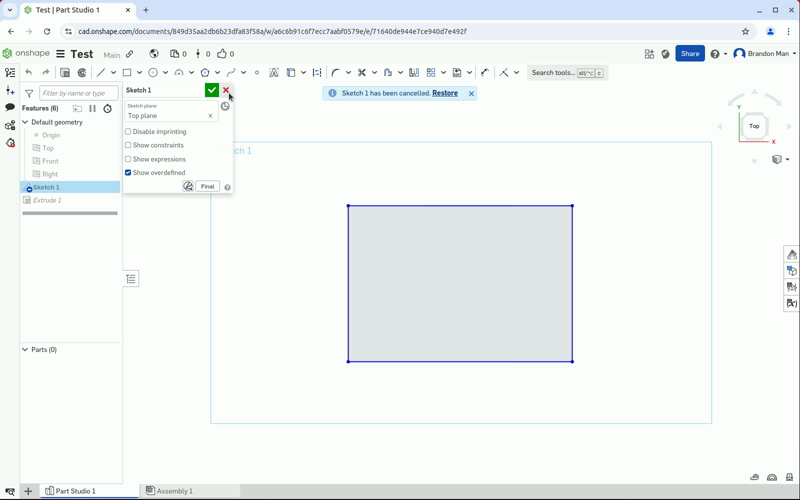
click(229, 92)
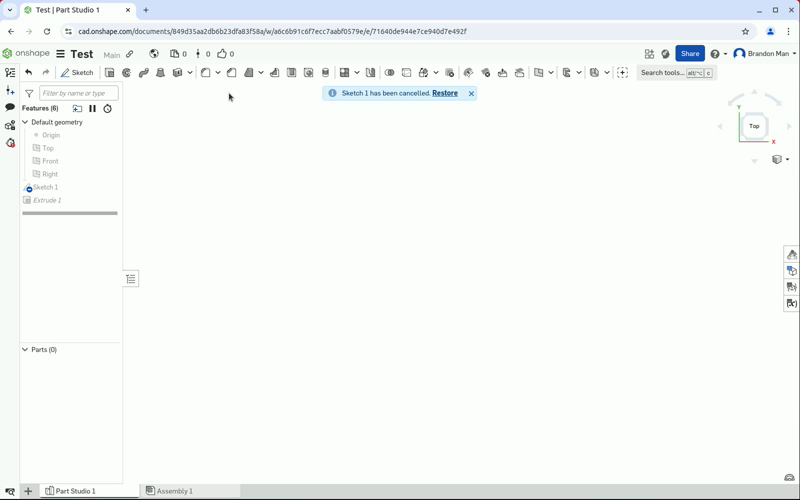
mouse_move(541, 75)
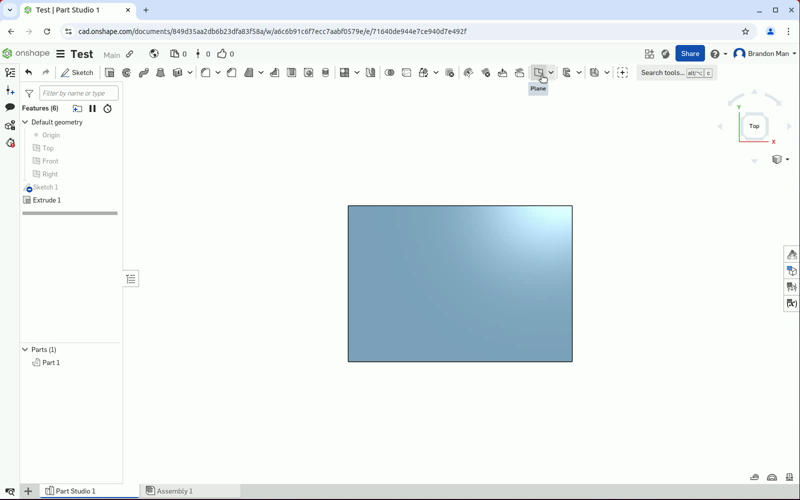
click(541, 75)
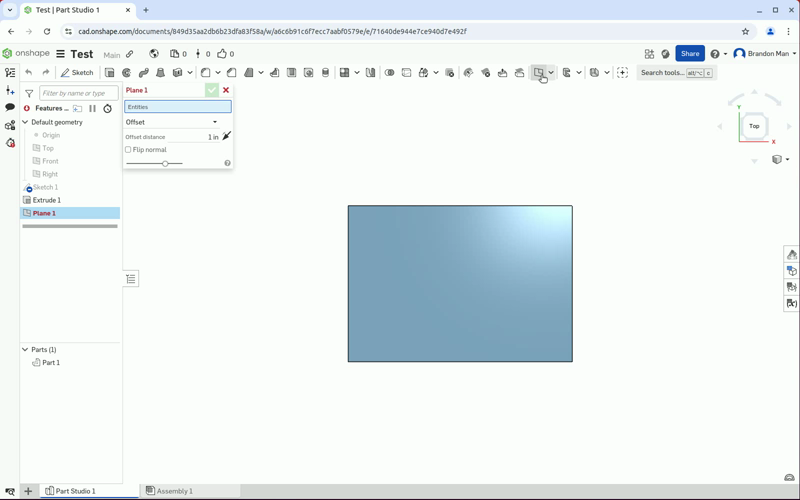
mouse_move(73, 150)
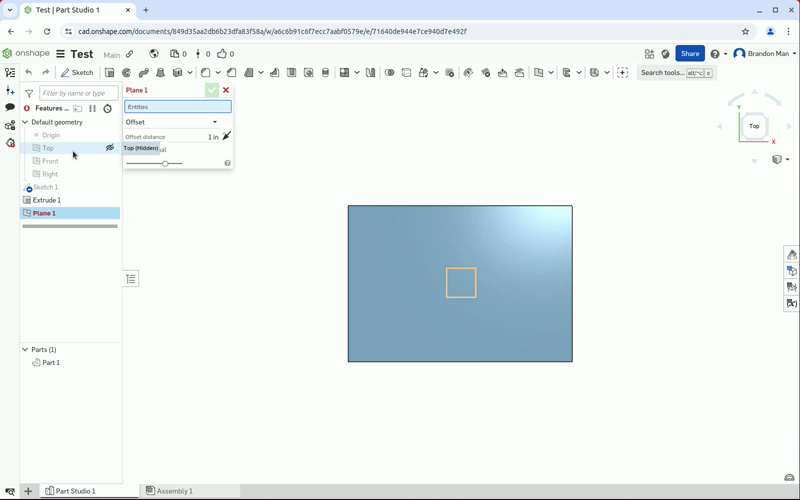
click(73, 150)
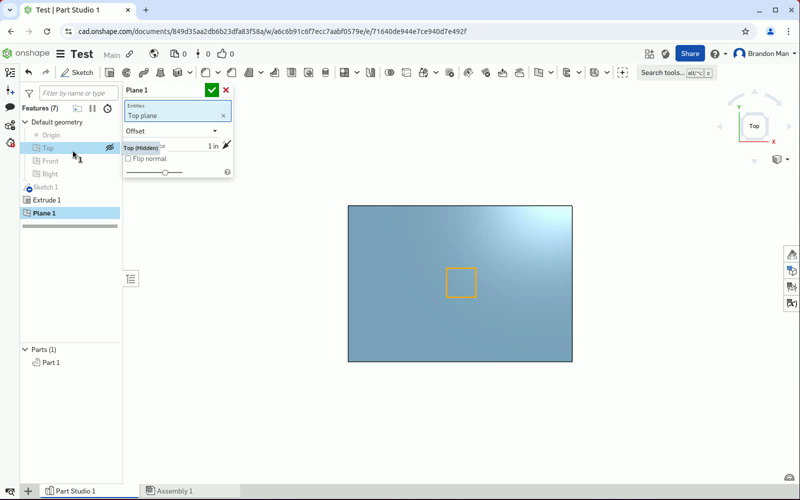
key(tab, 2)
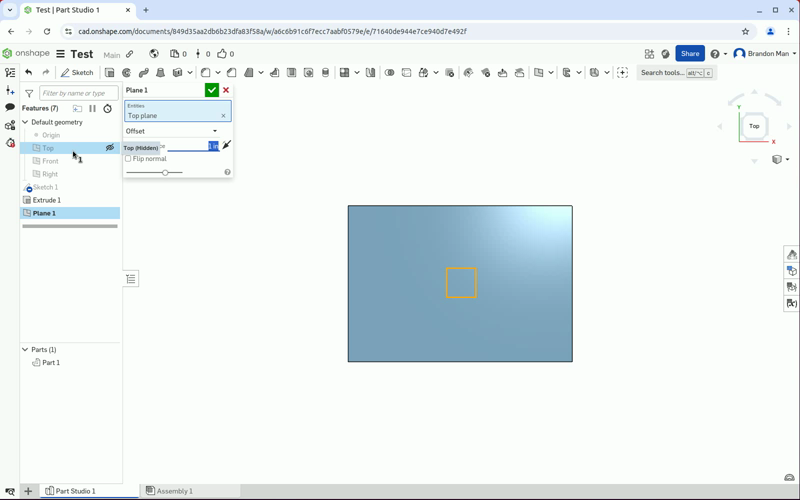
text(1.202)
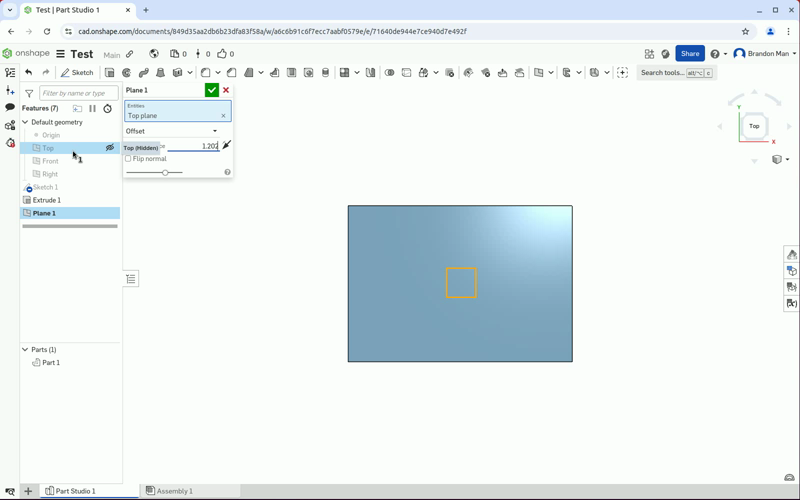
key(enter, 2)
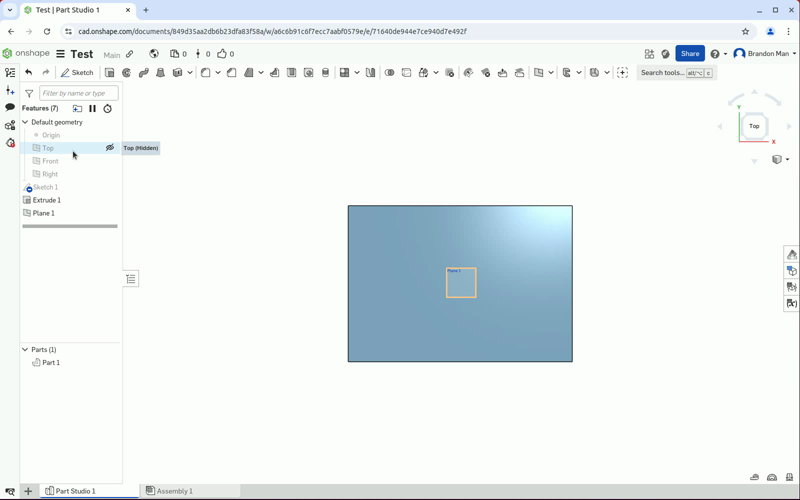
key(shift+s)
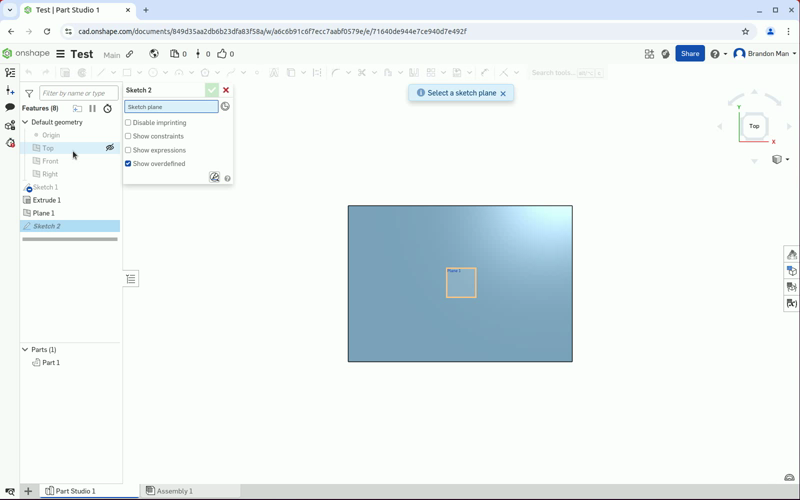
mouse_move(73, 215)
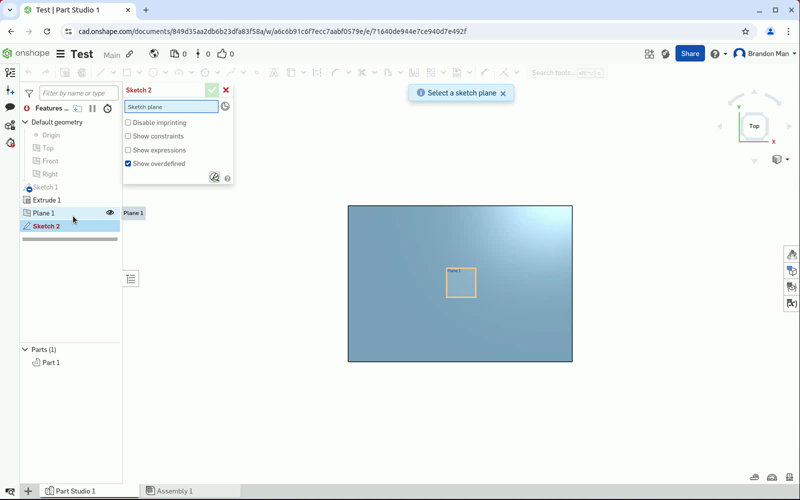
click(73, 215)
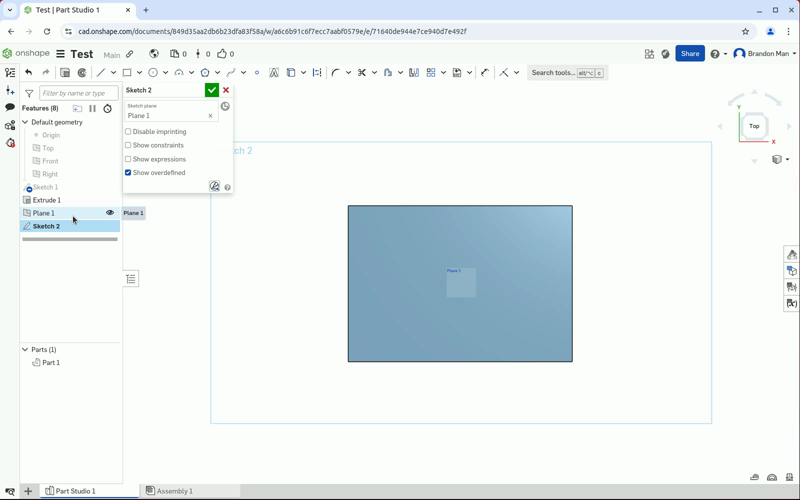
mouse_move(73, 352)
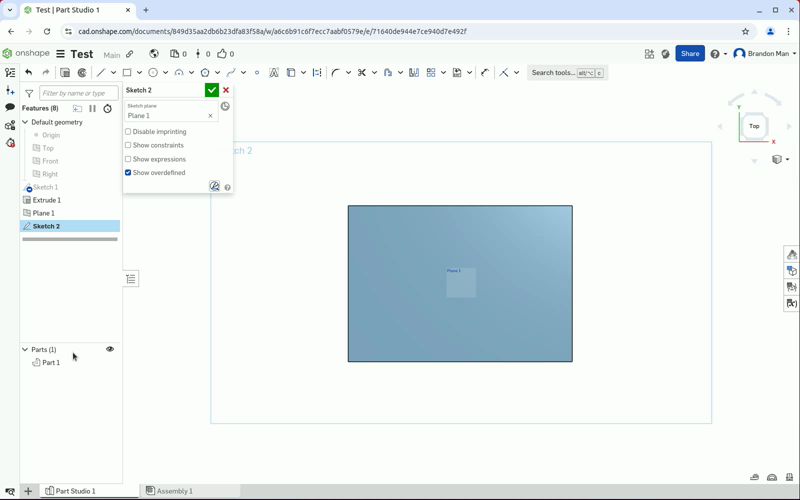
key(y)
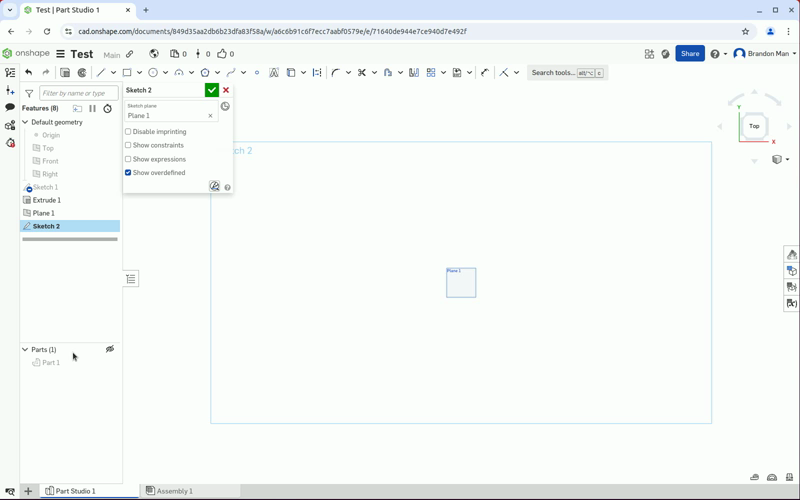
key(l)
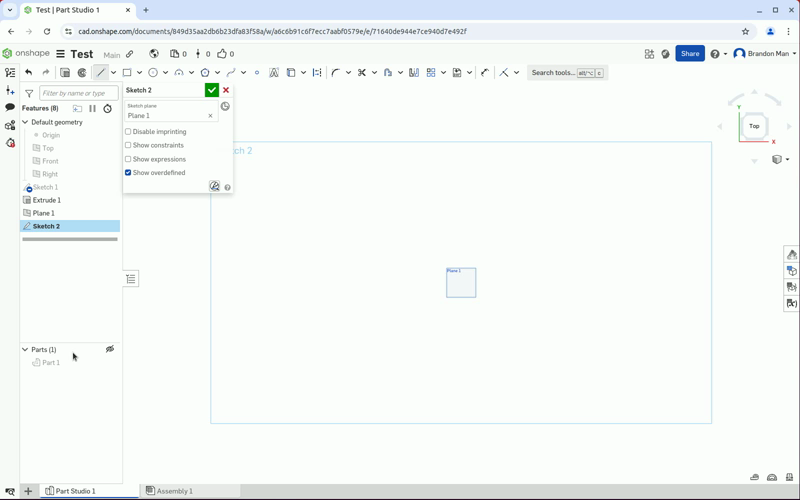
key_down(shift)
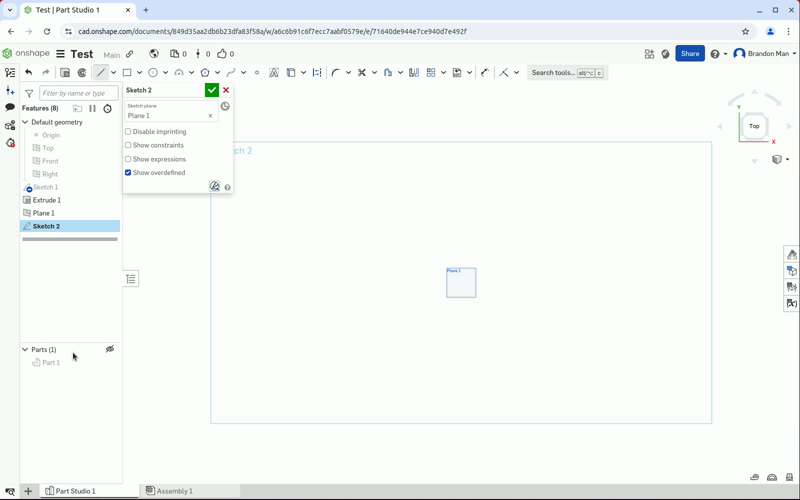
mouse_move(357, 351)
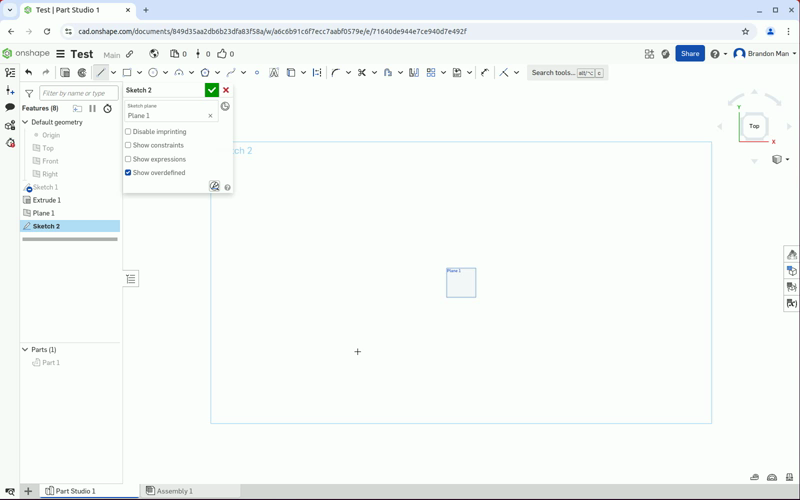
click(357, 351)
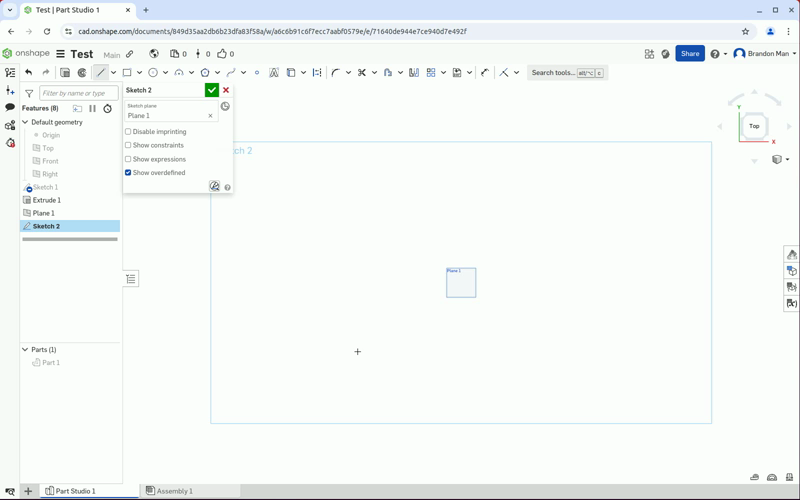
key_up(shift)
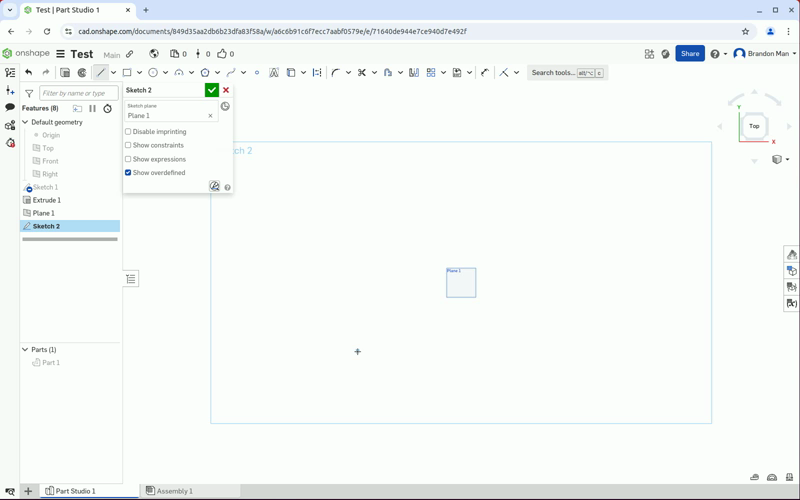
key_down(shift)
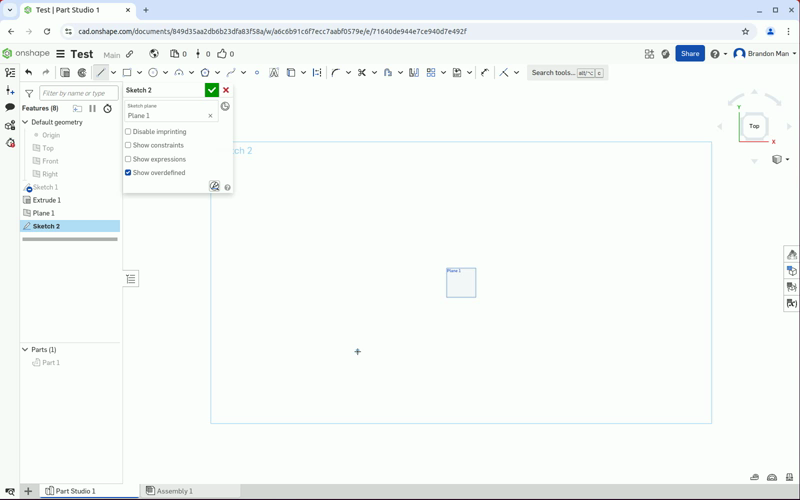
mouse_move(455, 351)
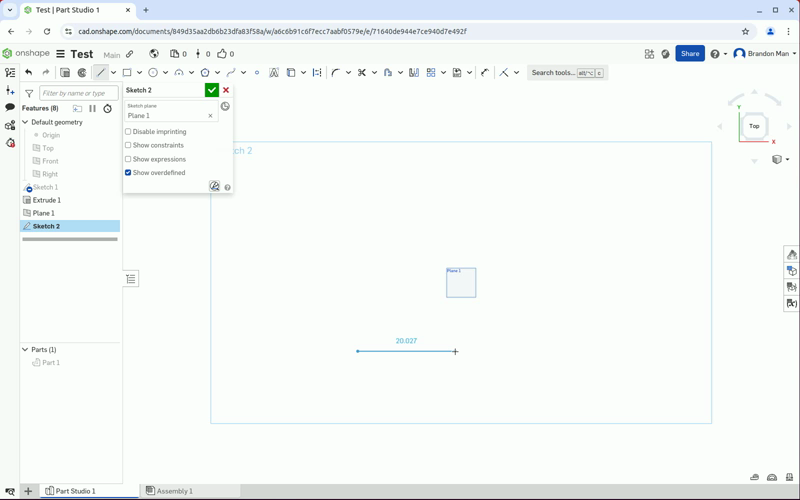
click(455, 351)
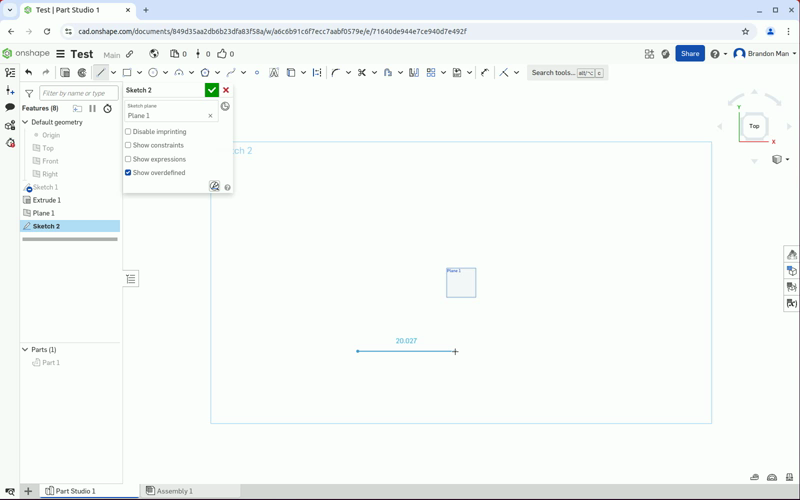
key_up(shift)
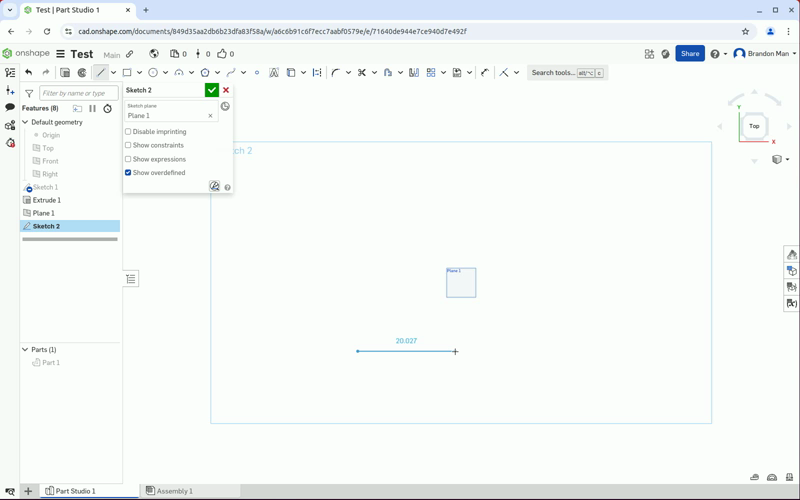
key_down(shift)
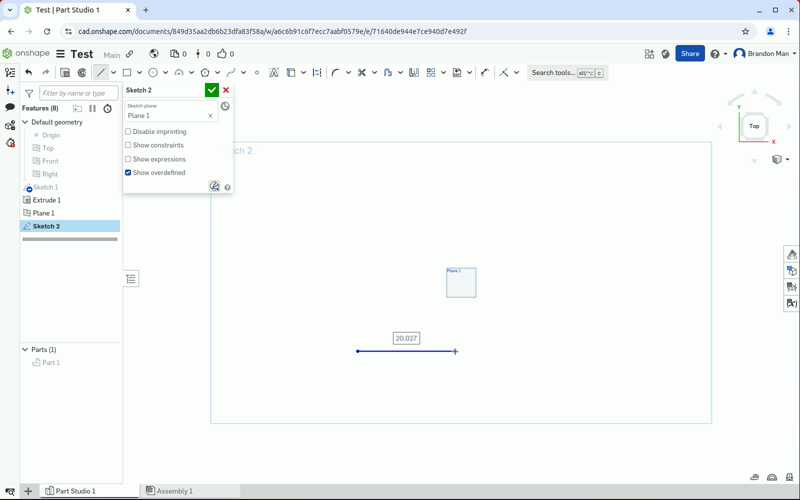
mouse_move(485, 351)
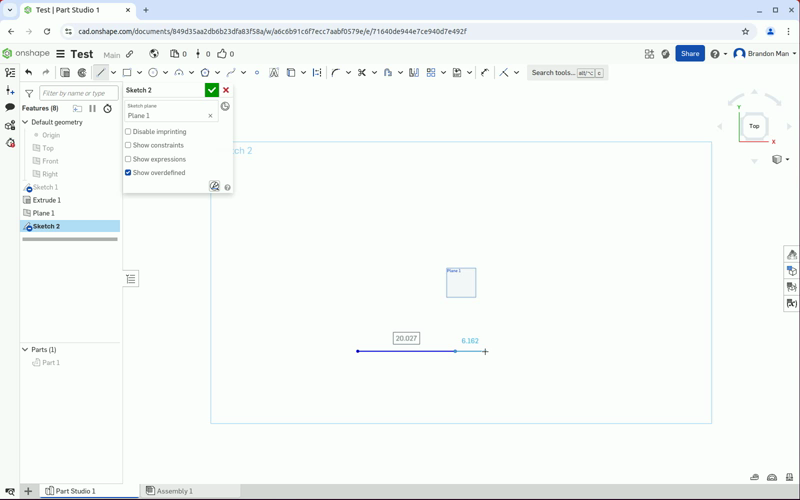
mouse_move(455, 325)
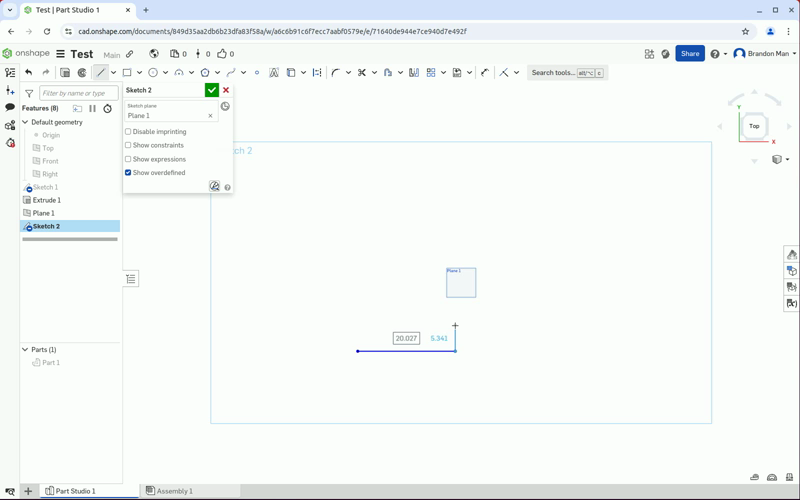
click(455, 325)
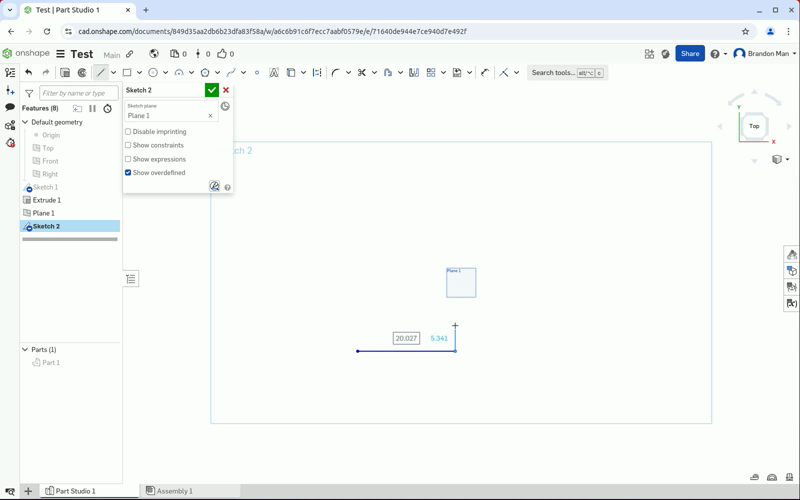
key_up(shift)
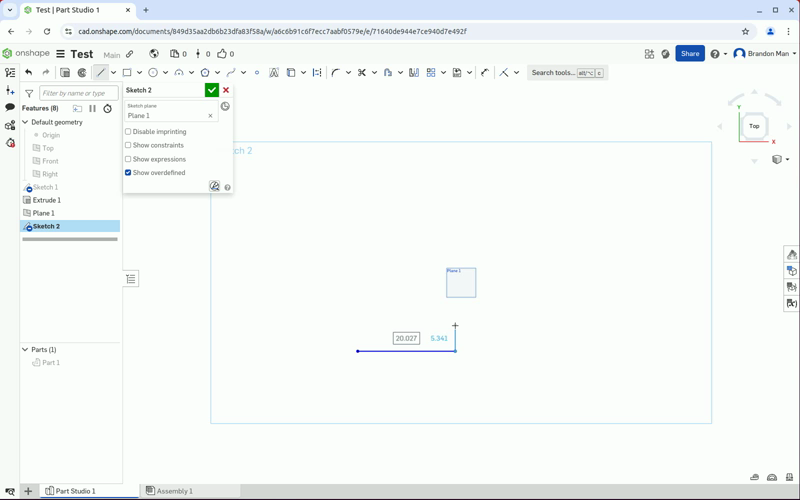
key_down(shift)
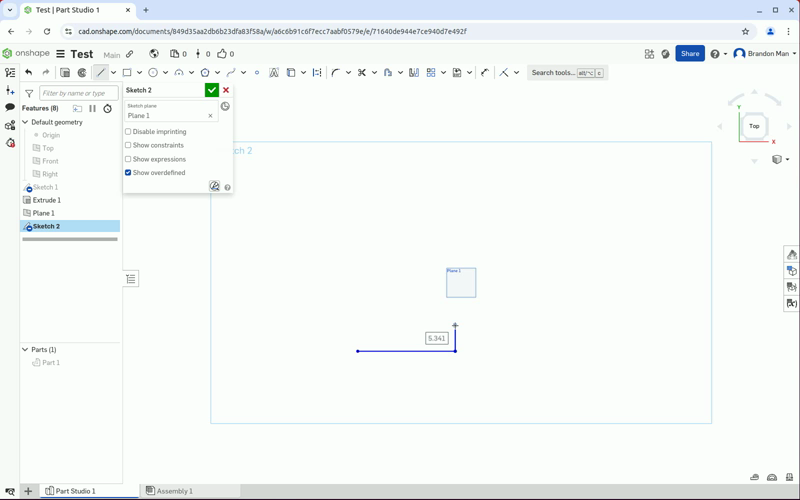
mouse_move(357, 325)
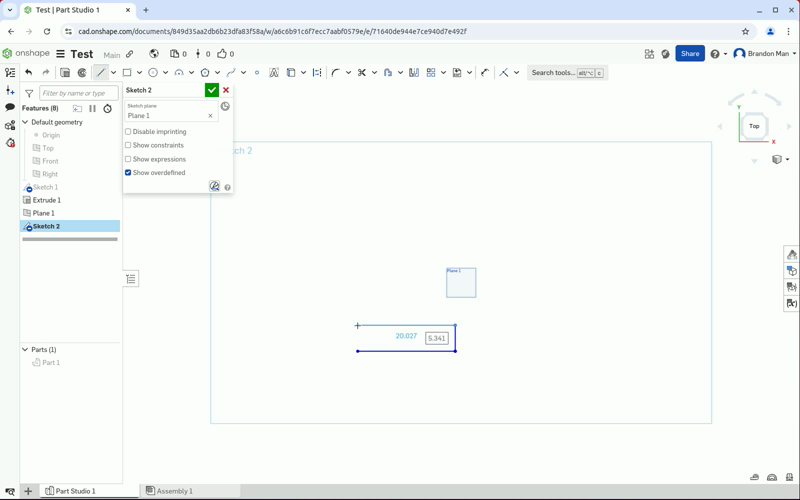
click(357, 325)
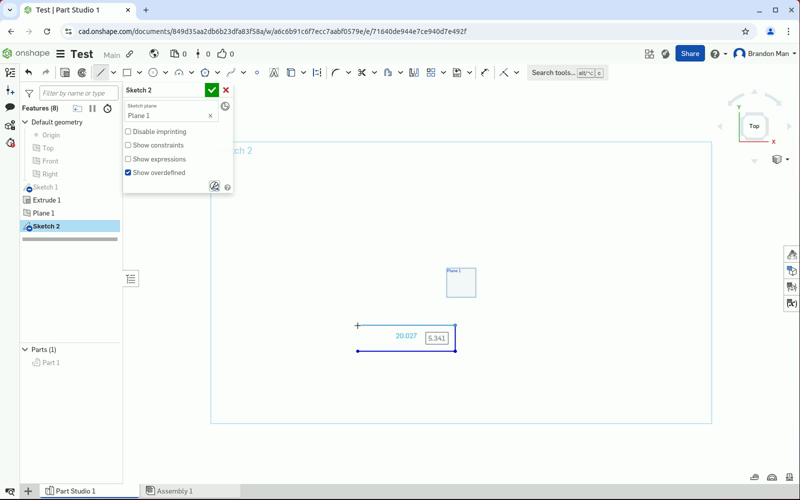
key_up(shift)
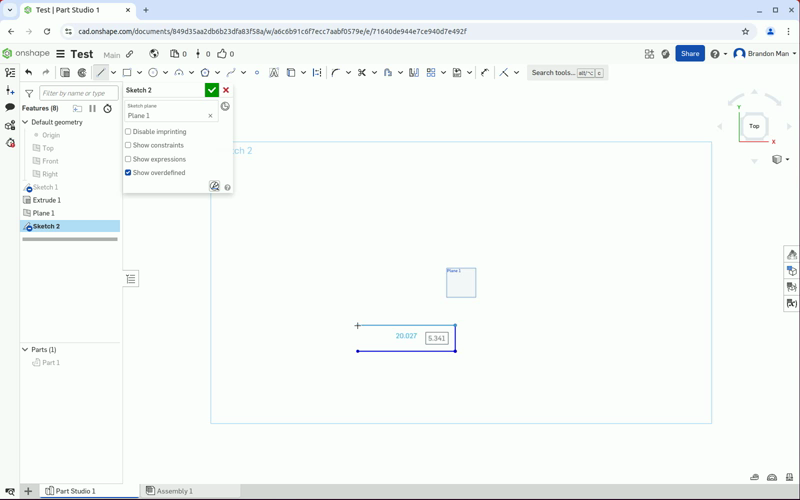
mouse_move(387, 325)
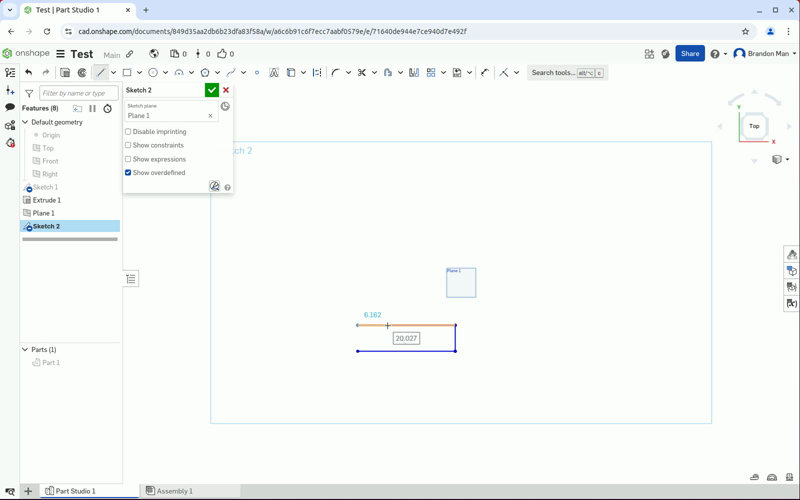
key_down(shift)
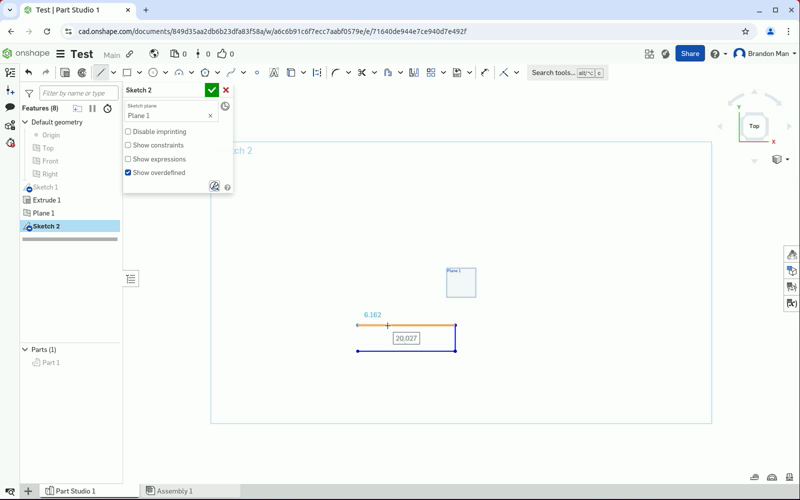
mouse_move(357, 351)
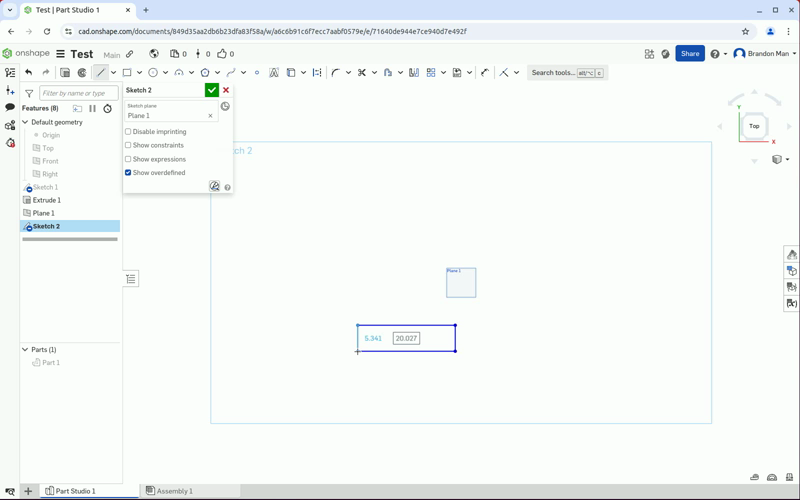
key_up(shift)
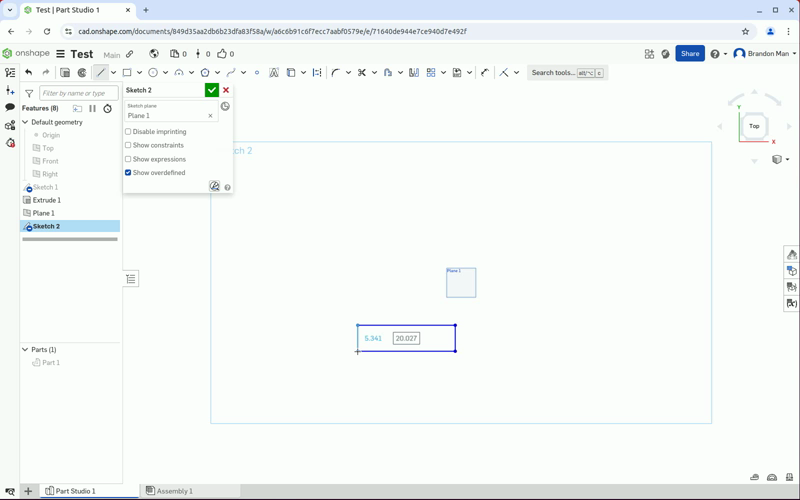
click(357, 351)
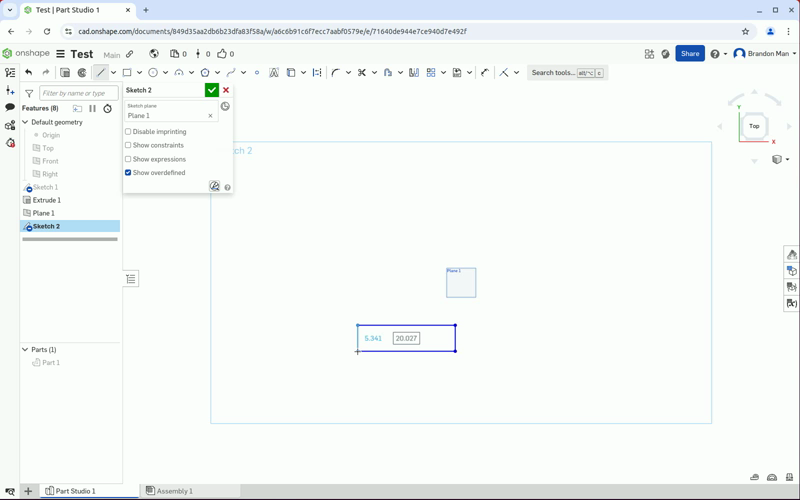
key(esc)
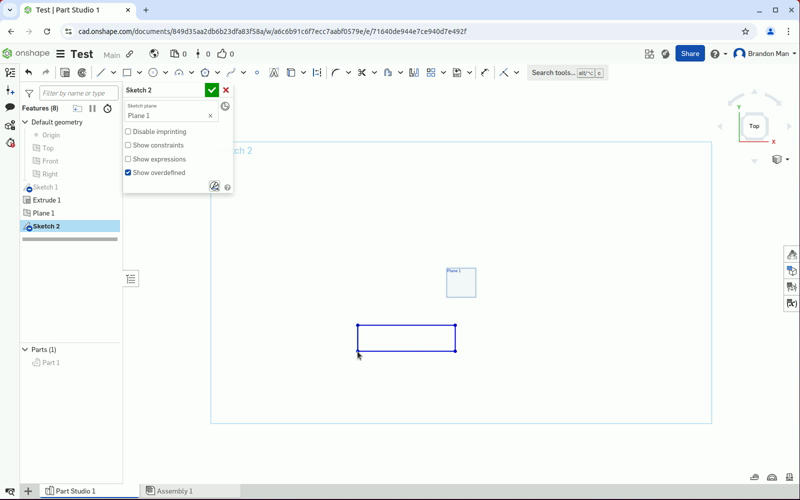
mouse_move(378, 336)
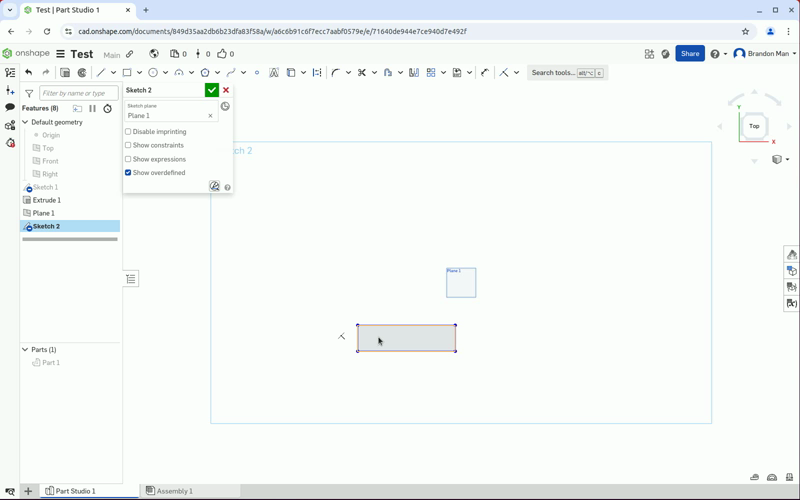
click(378, 336)
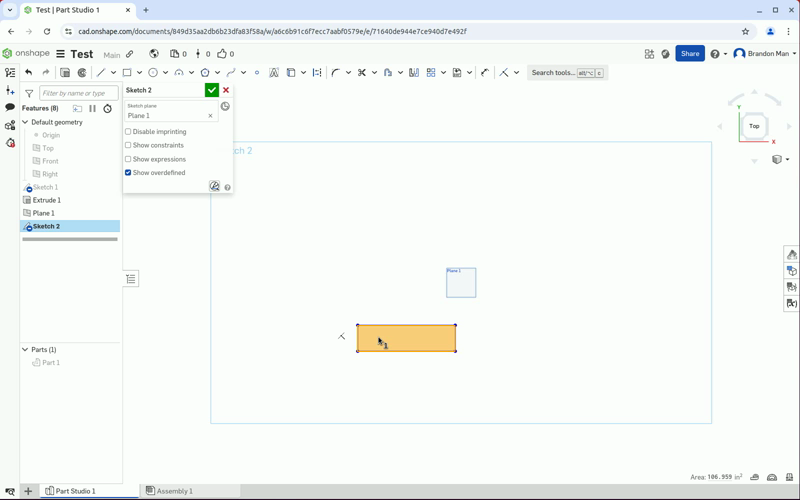
mouse_move(73, 352)
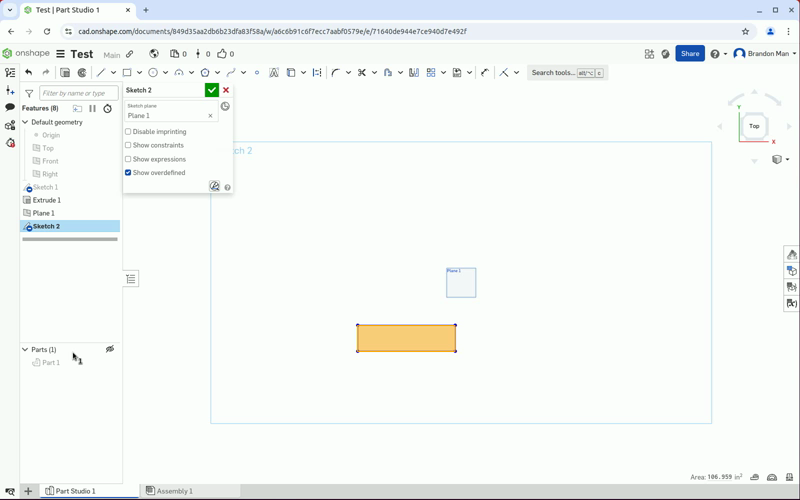
key(shift+y)
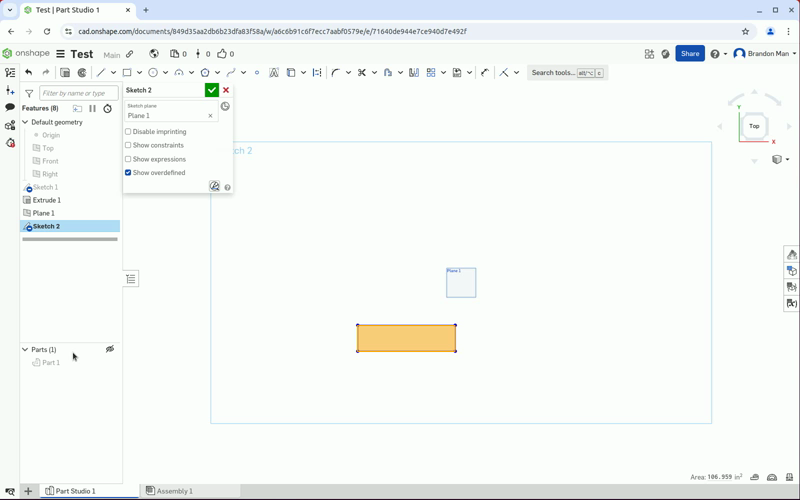
key(shift+e)
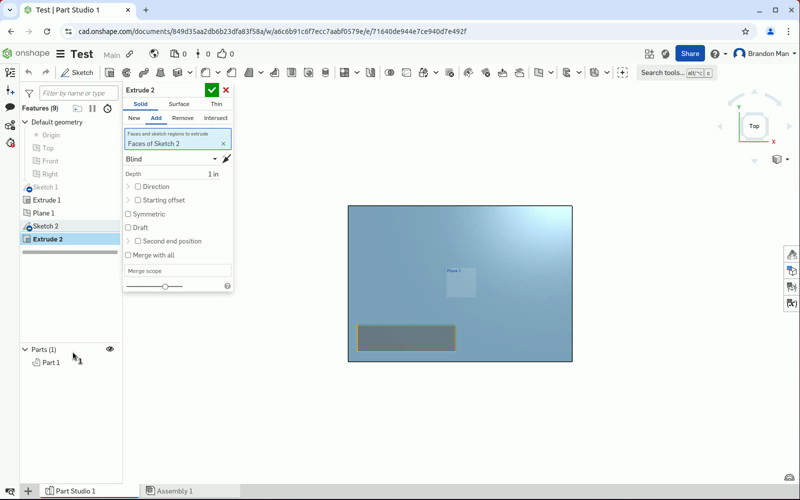
mouse_move(143, 106)
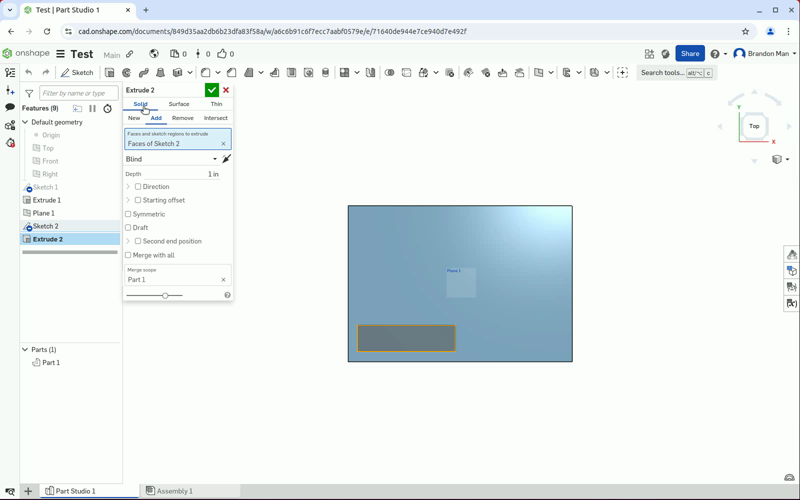
click(143, 106)
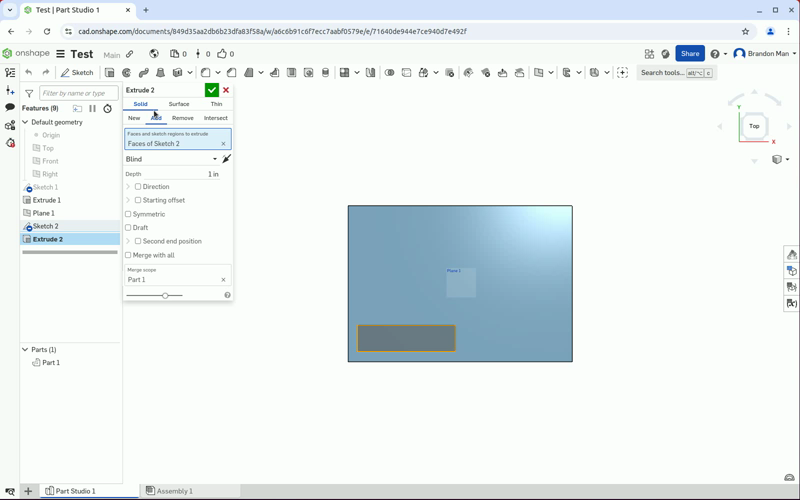
mouse_move(186, 120)
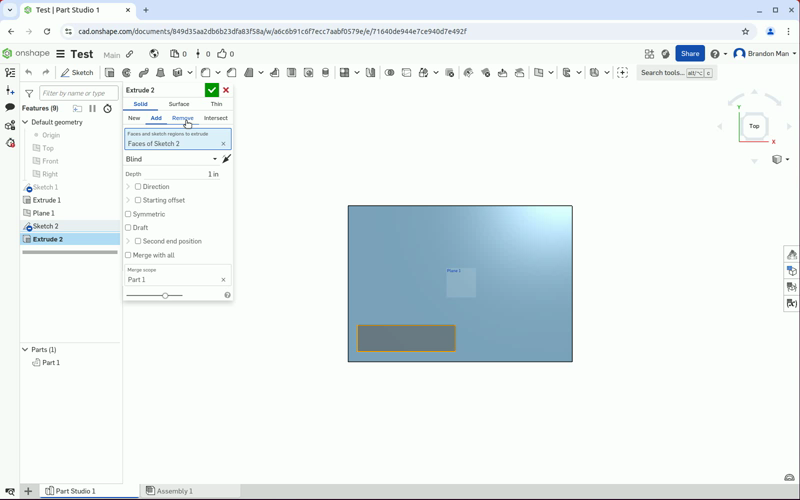
click(186, 120)
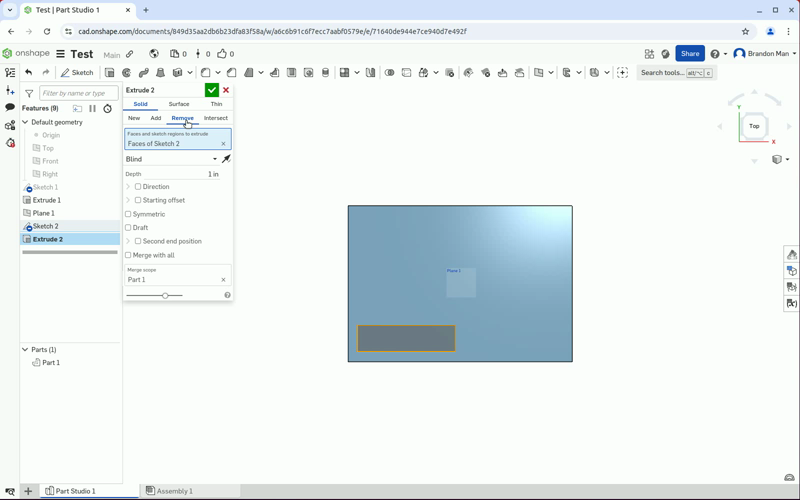
key(tab, 4)
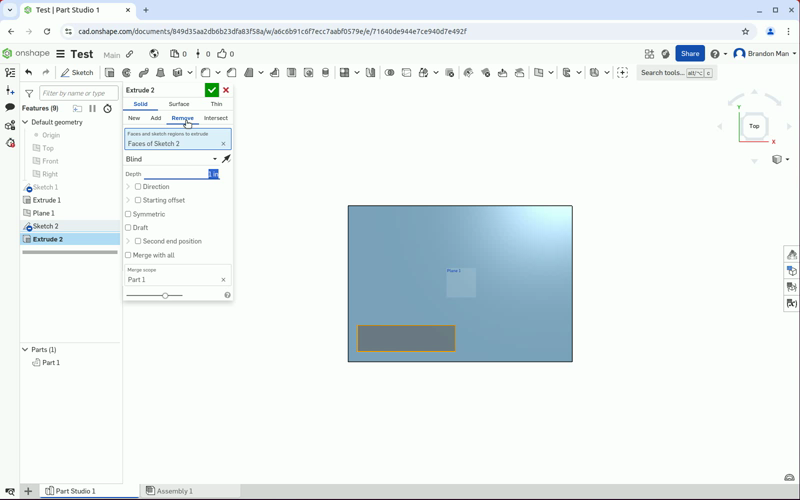
text(1.204)
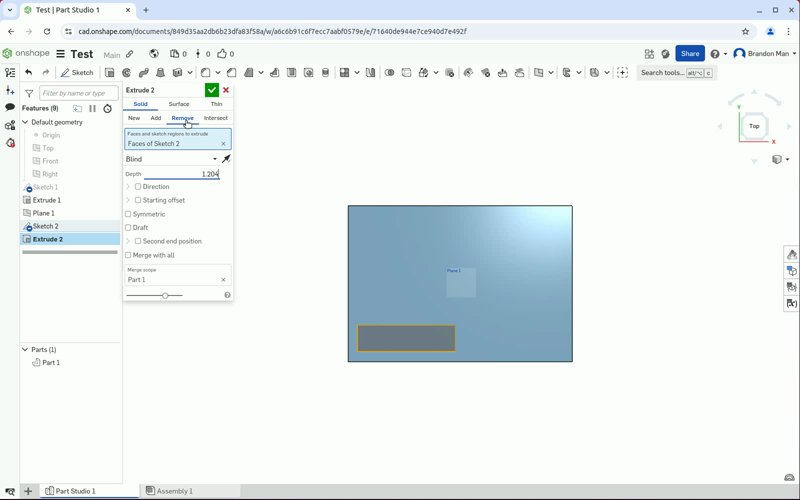
key(tab, 6)
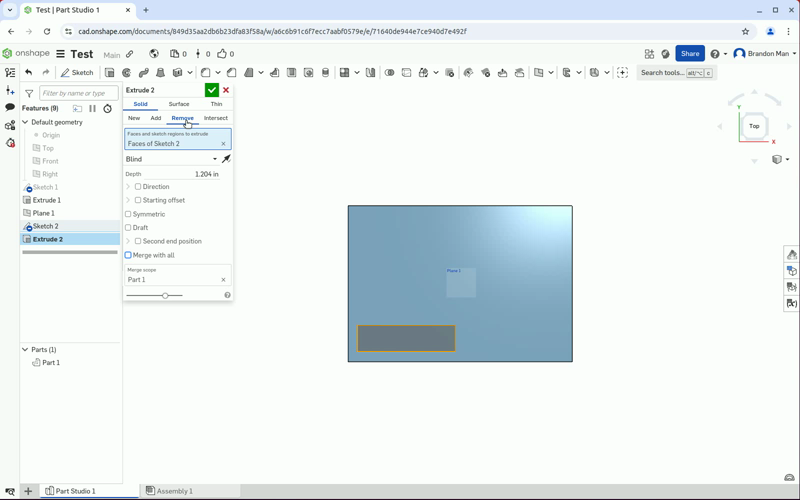
key(space)
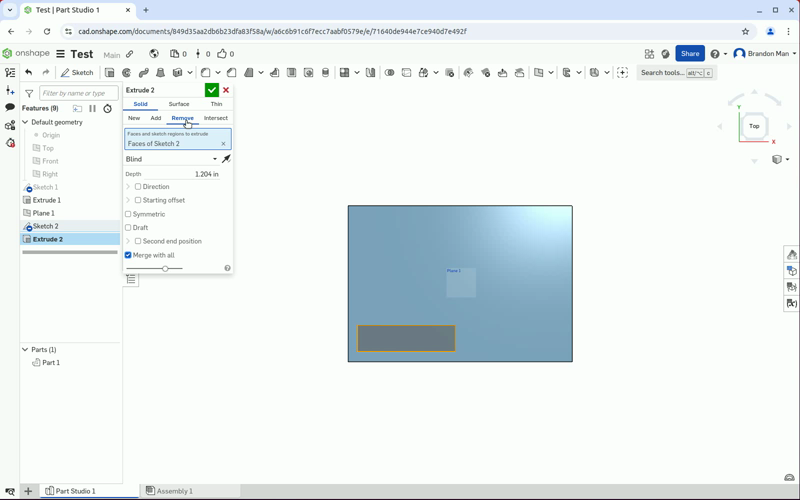
key(enter)
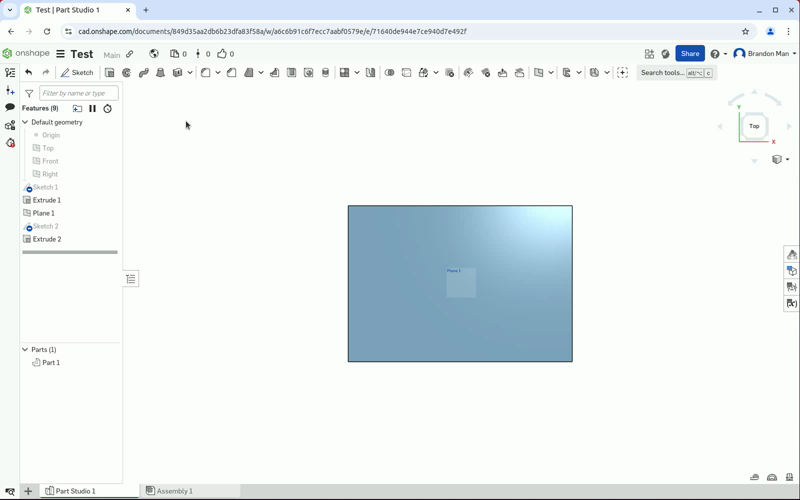
key(shift+h)
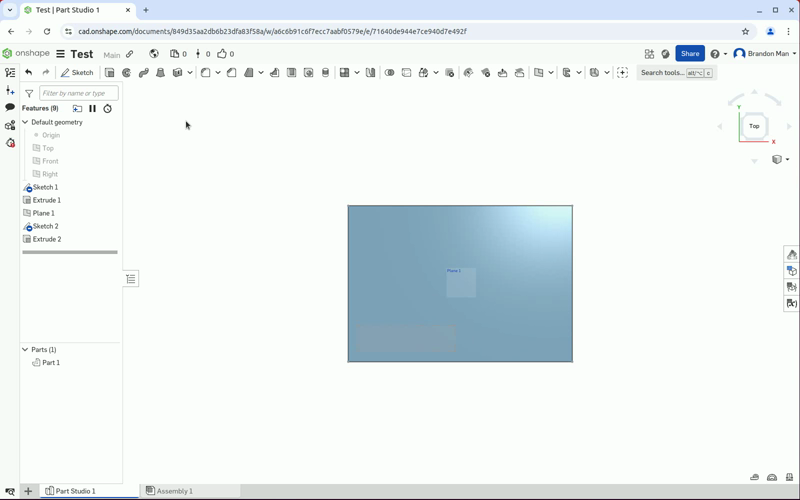
key(shift+h)
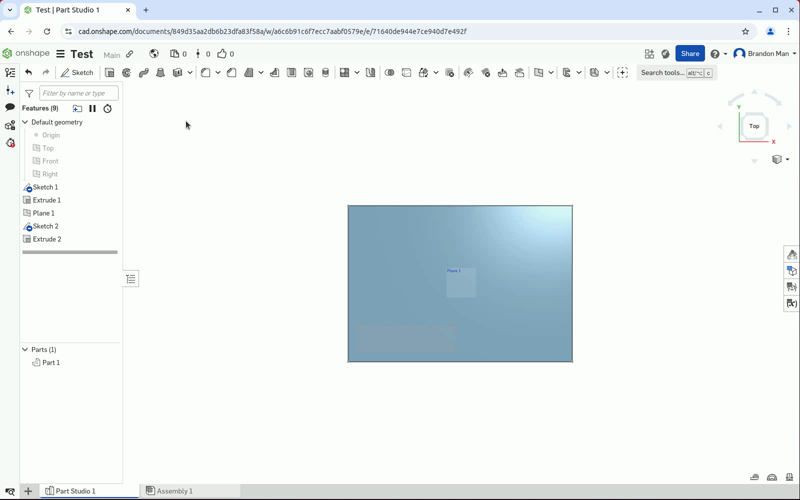
key(shift+7)
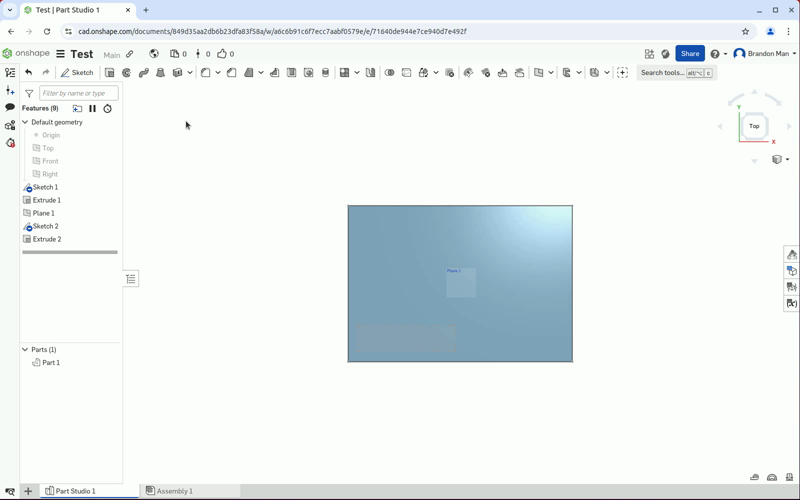
key(up, 3)
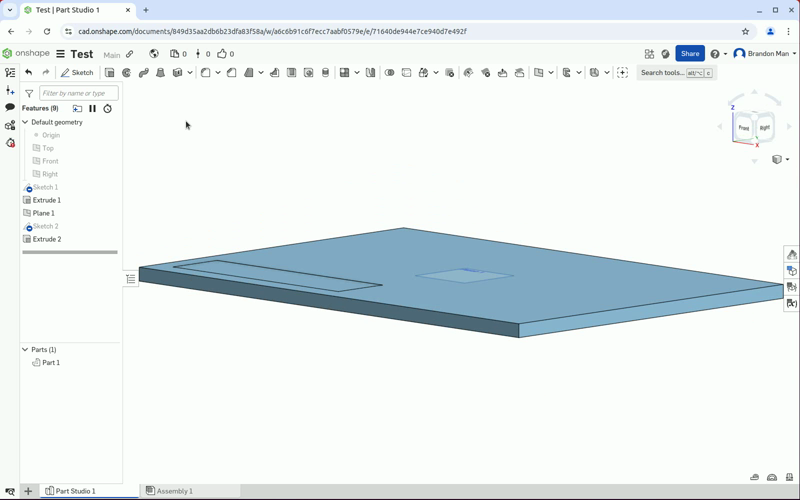
key(left, 3)
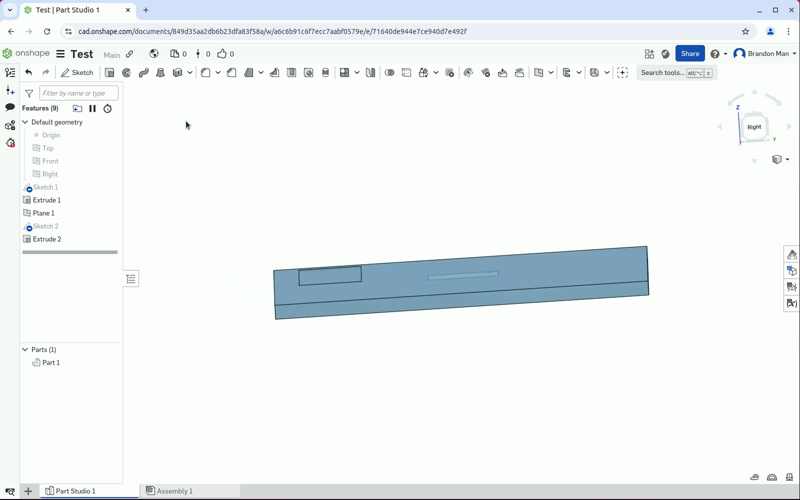
key(right, 3)
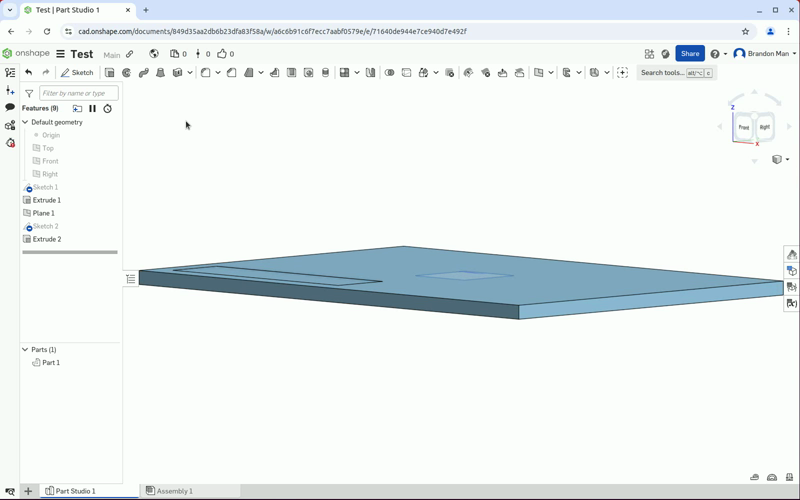
key(down, 3)
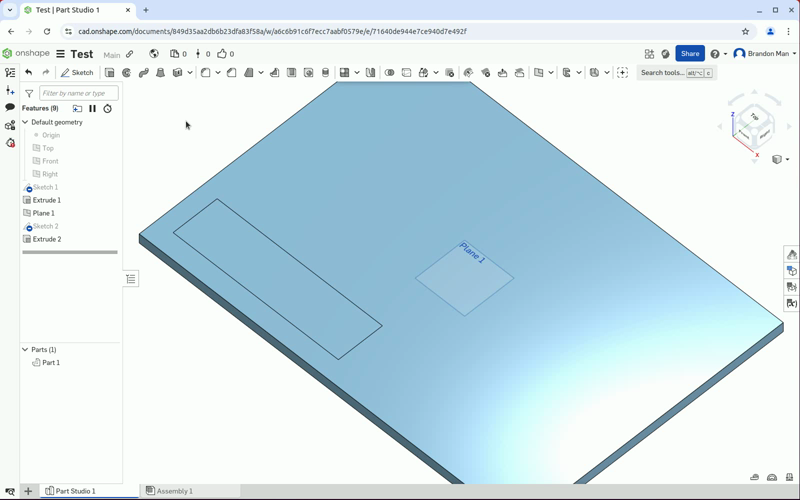
mouse_move(73, 189)
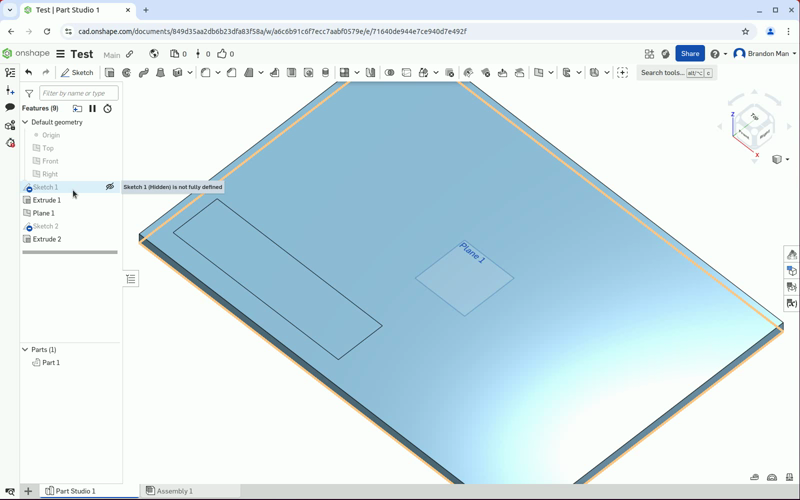
click(73, 189)